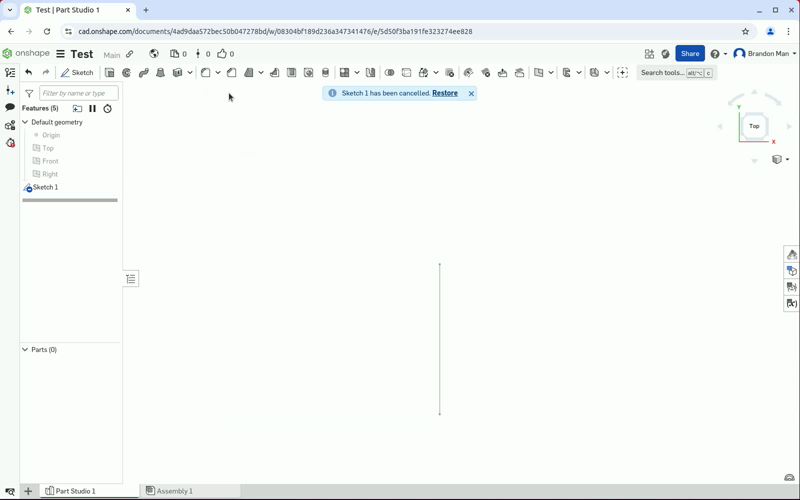
key(shift+h)
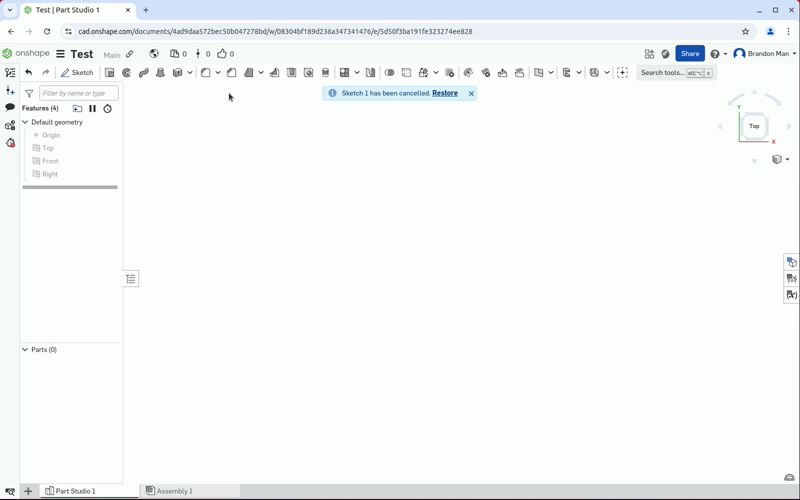
mouse_move(73, 352)
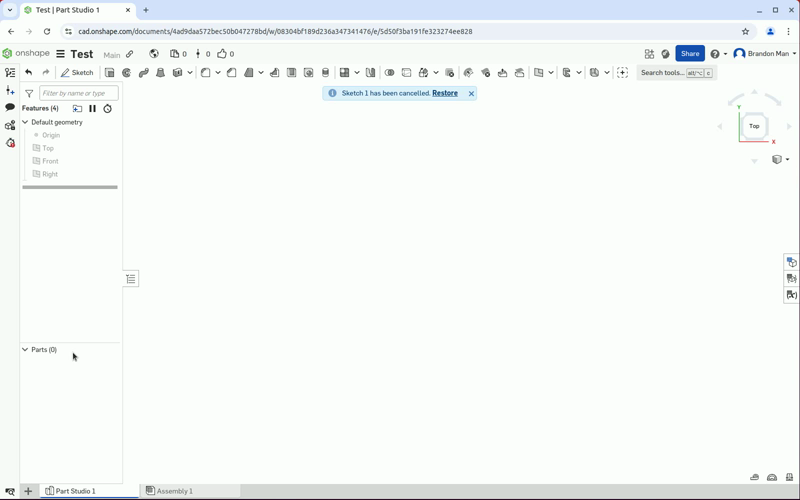
key(y)
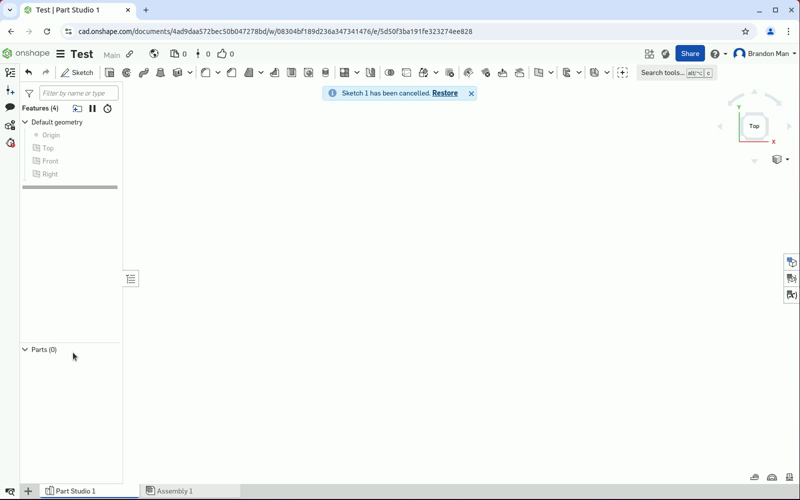
key(shift+p)
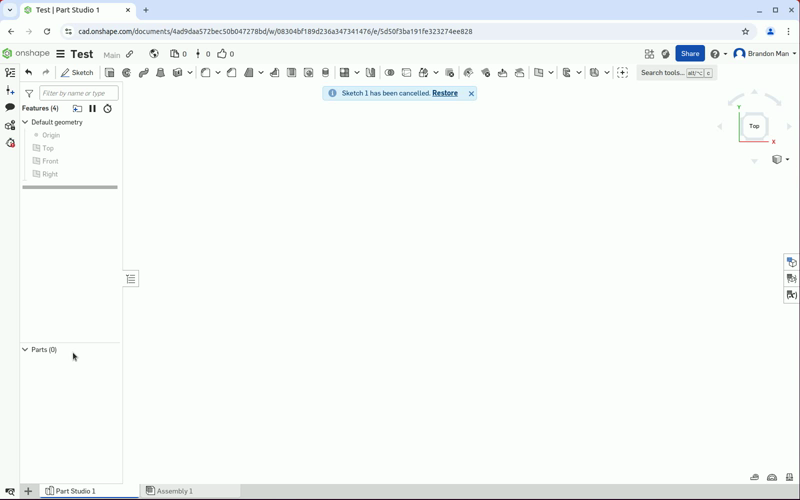
key(space)
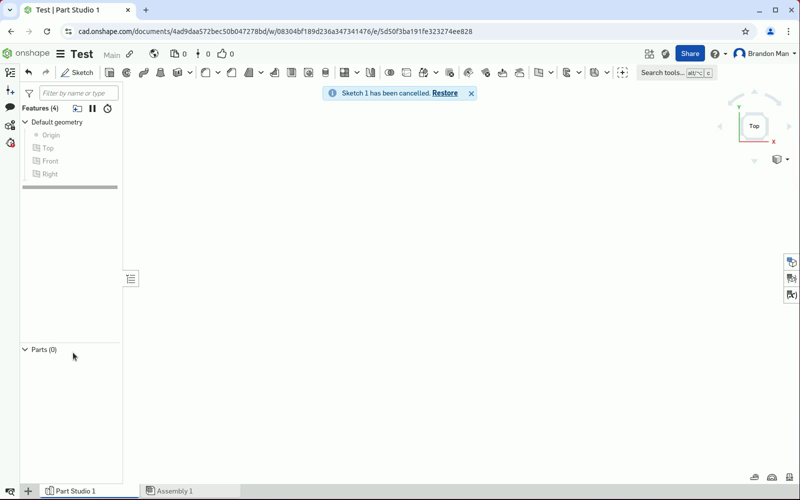
key_down(shift)
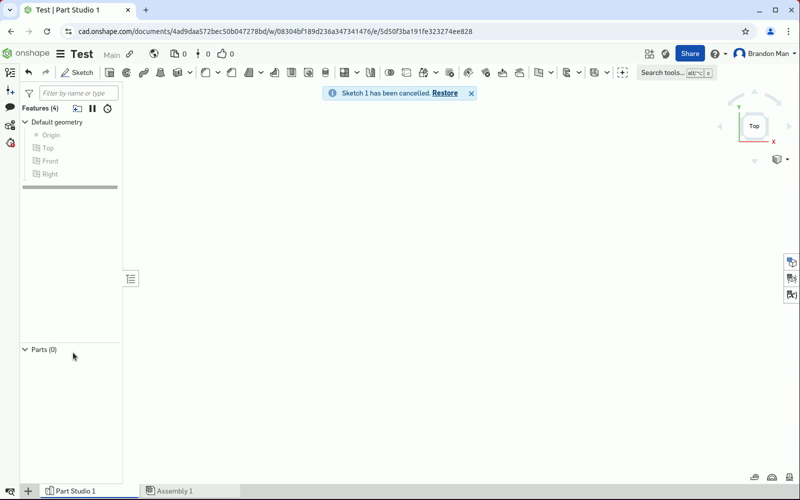
key(up)
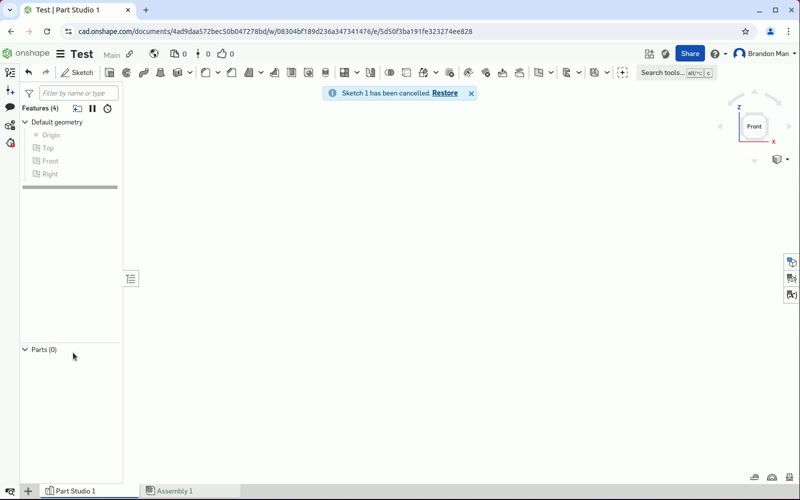
key_up(shift)
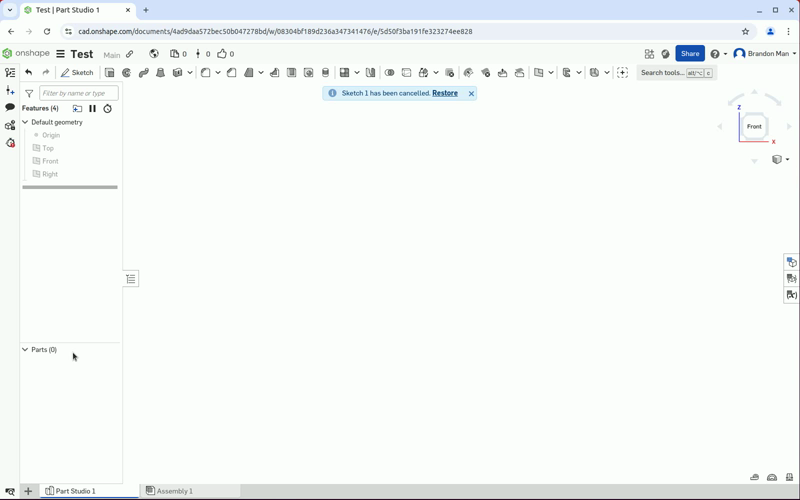
mouse_move(73, 352)
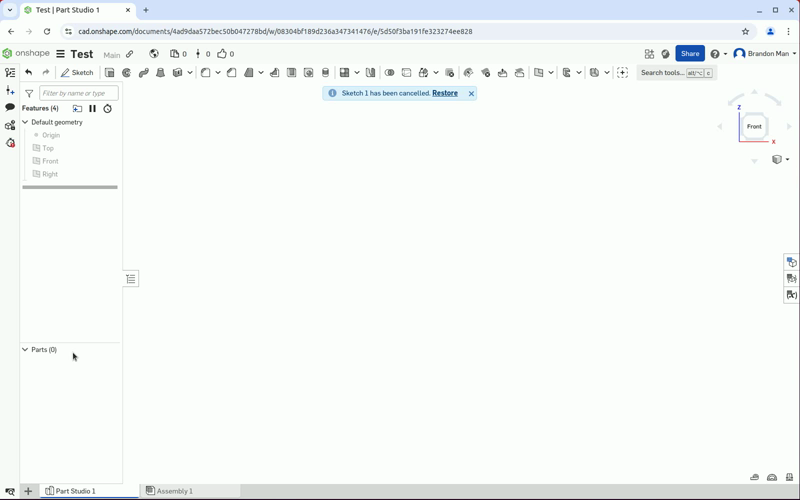
key(shift+y)
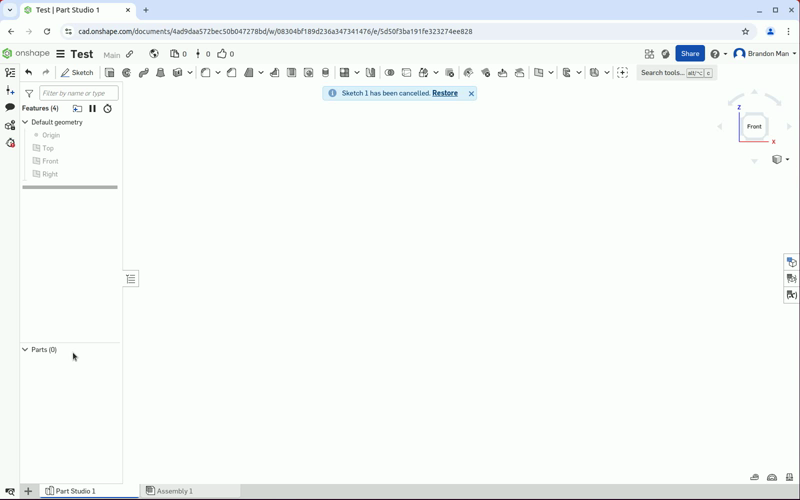
key(shift+s)
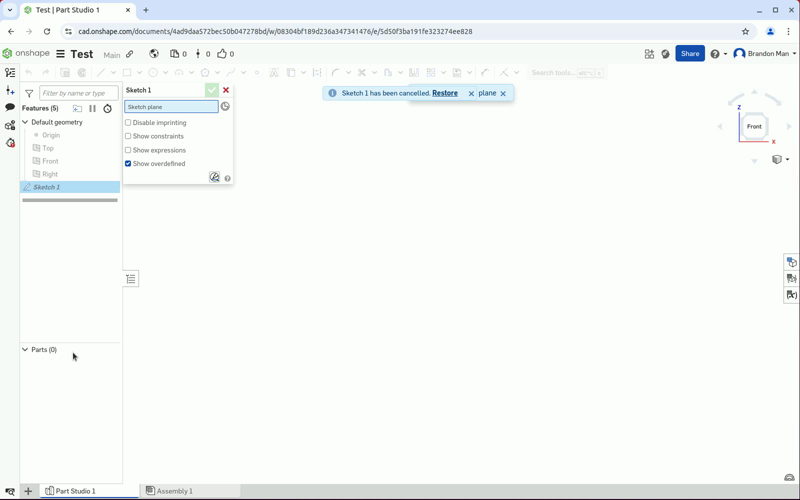
mouse_move(73, 163)
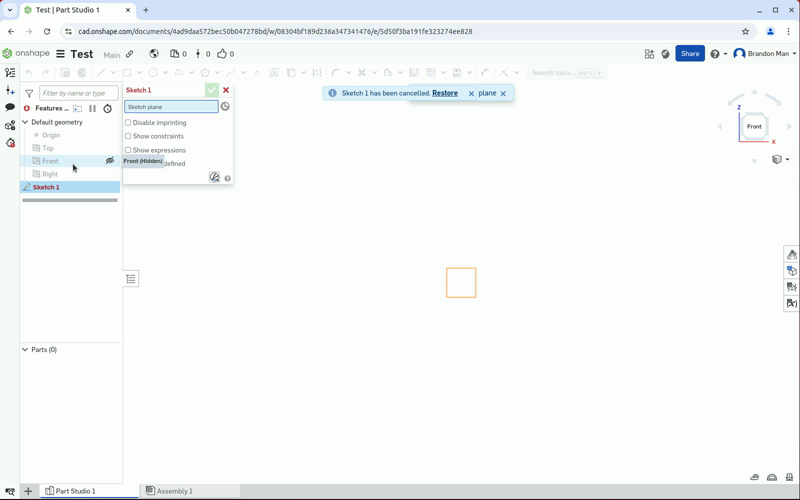
click(73, 163)
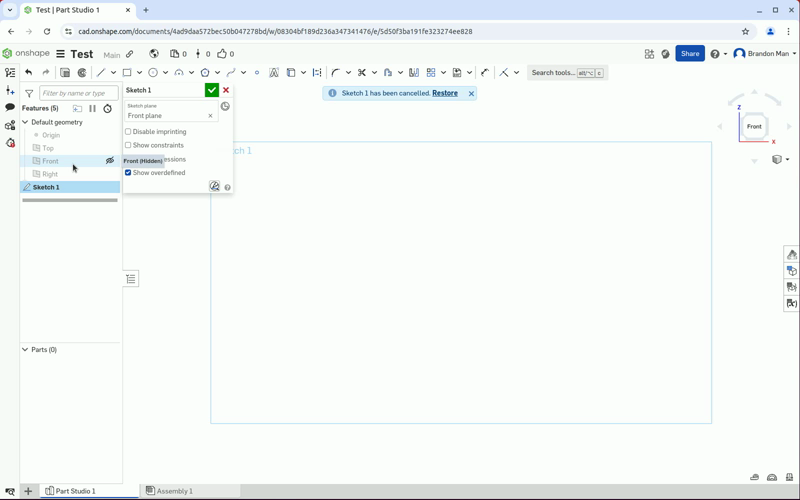
mouse_move(73, 352)
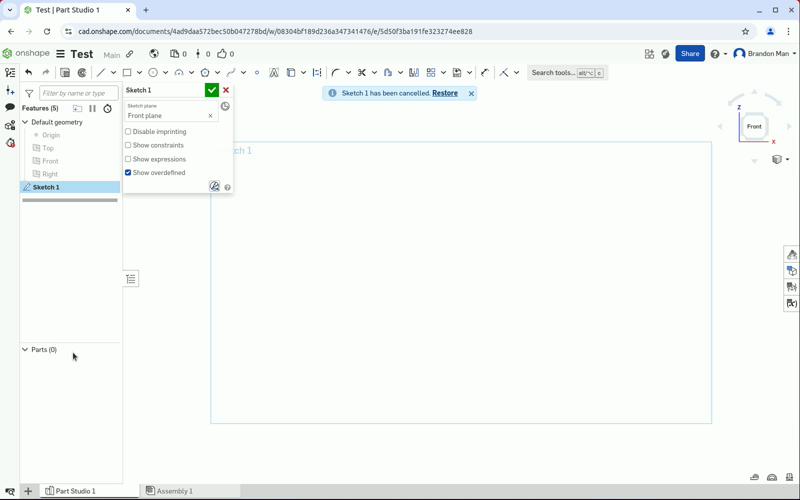
key(y)
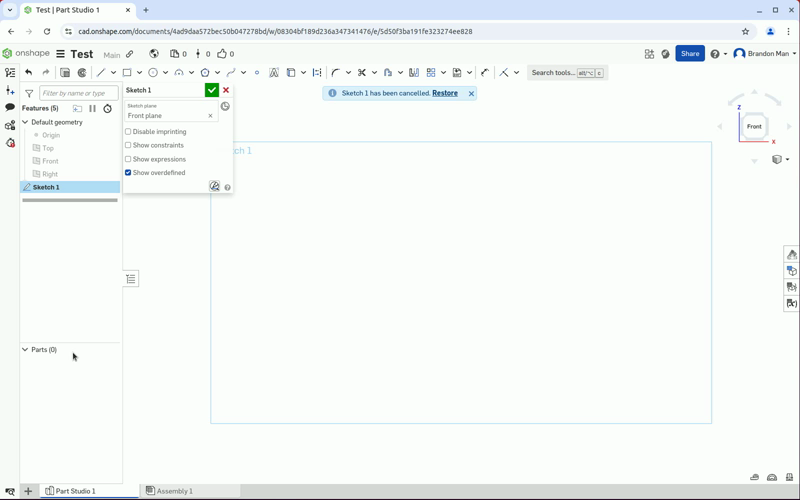
key(c)
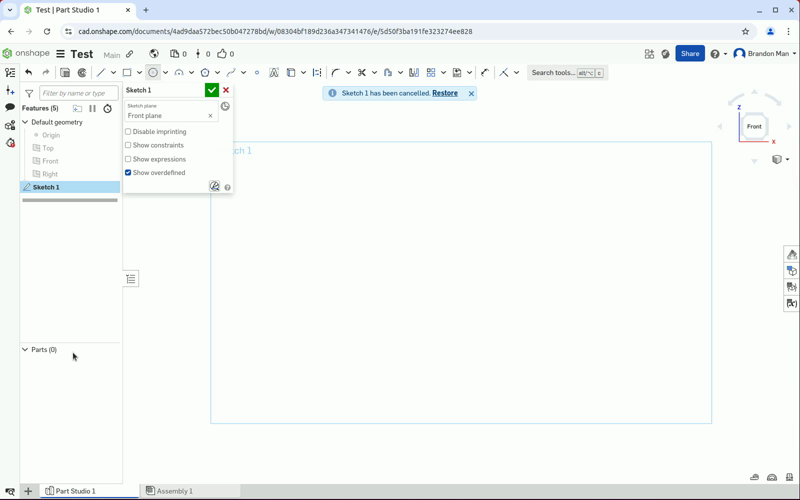
key_down(shift)
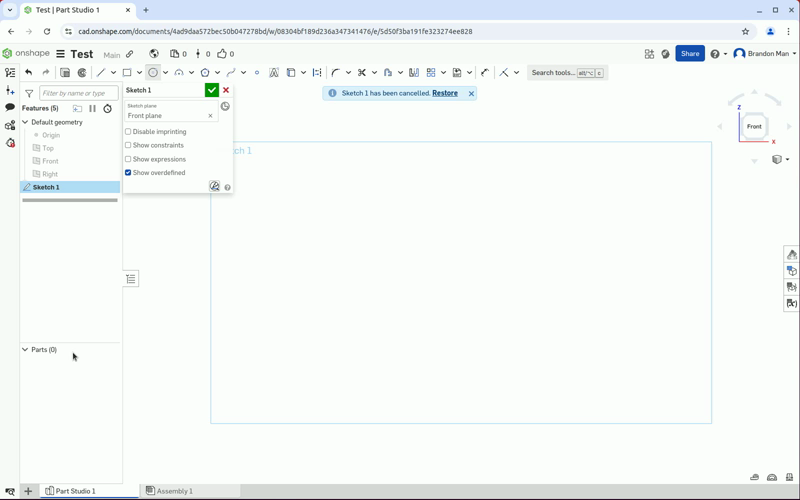
mouse_move(461, 282)
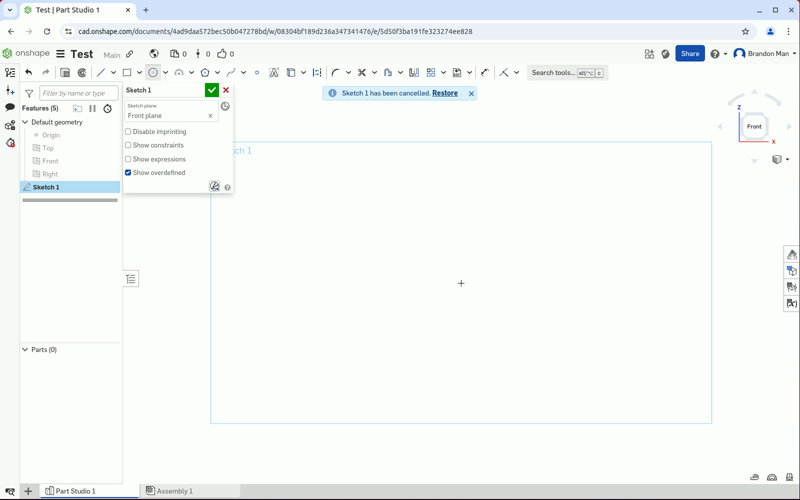
click(461, 282)
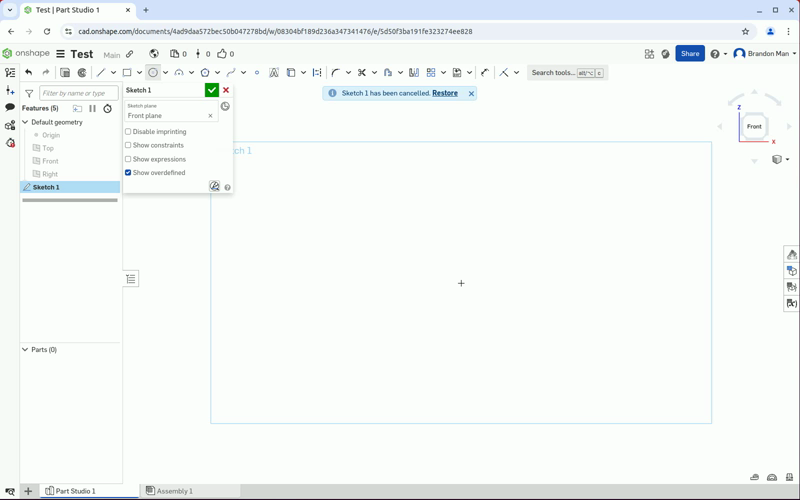
key_up(shift)
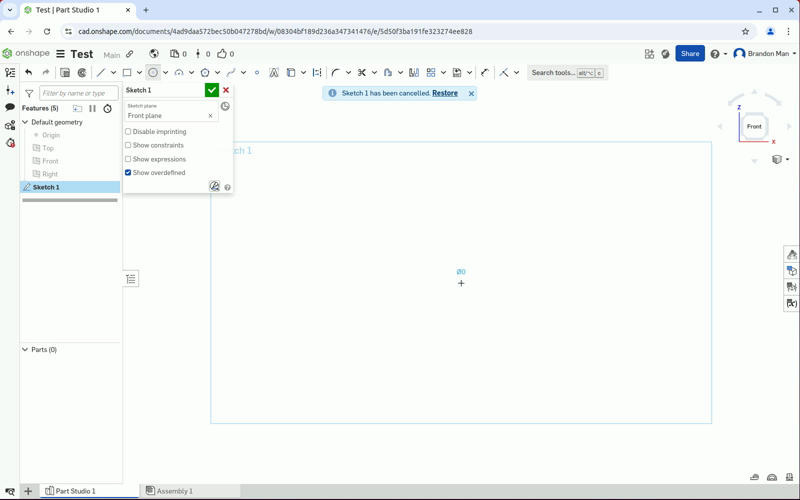
mouse_move(497, 282)
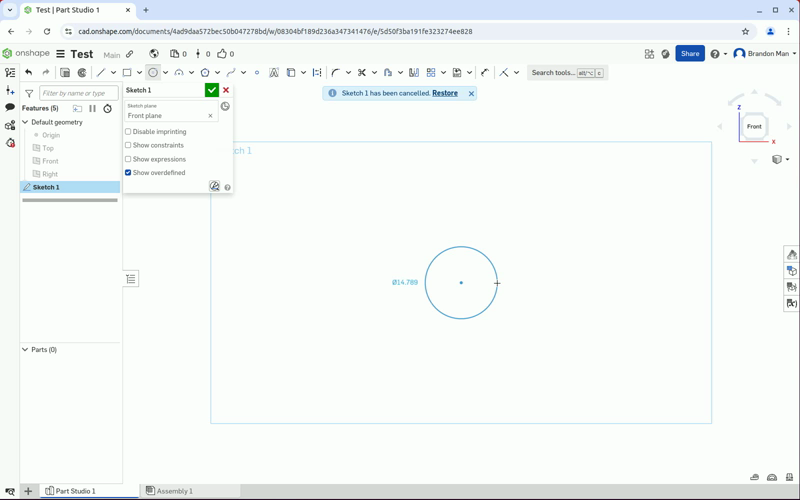
click(497, 282)
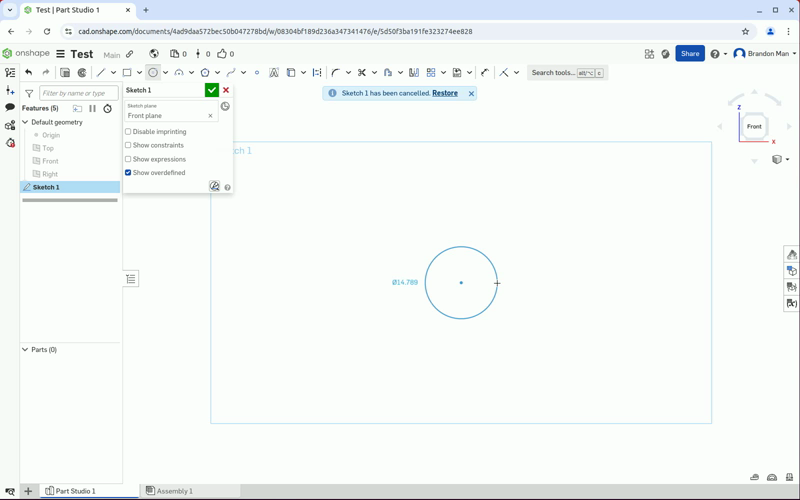
key(esc)
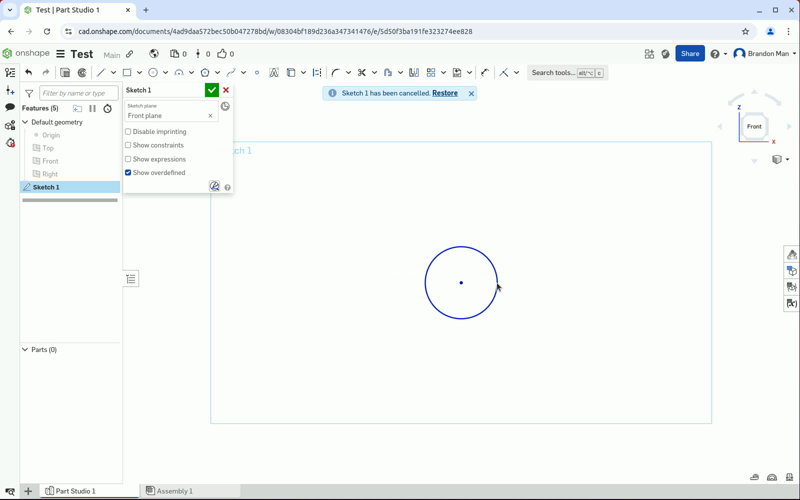
key(c)
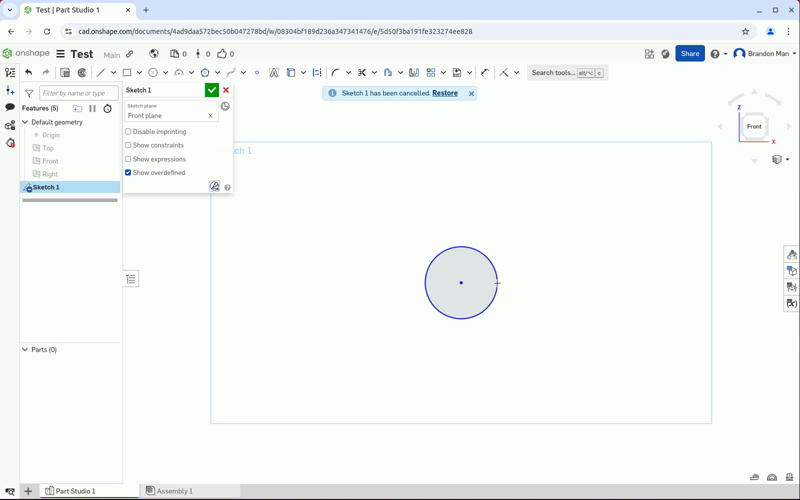
key_down(shift)
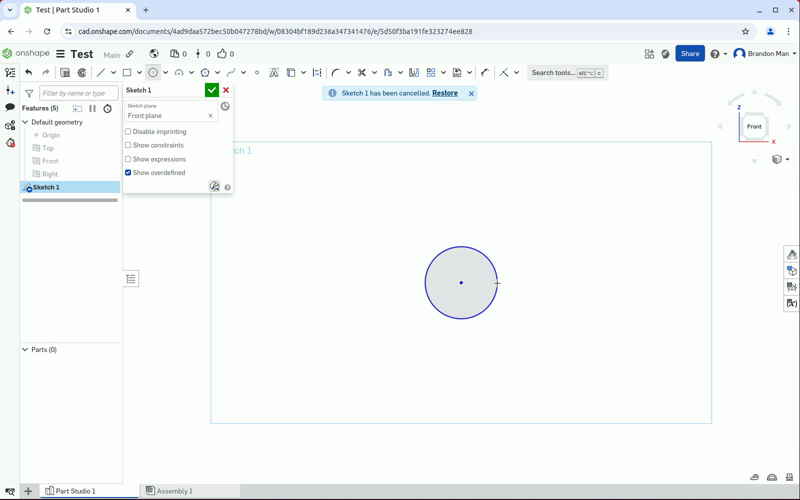
mouse_move(461, 282)
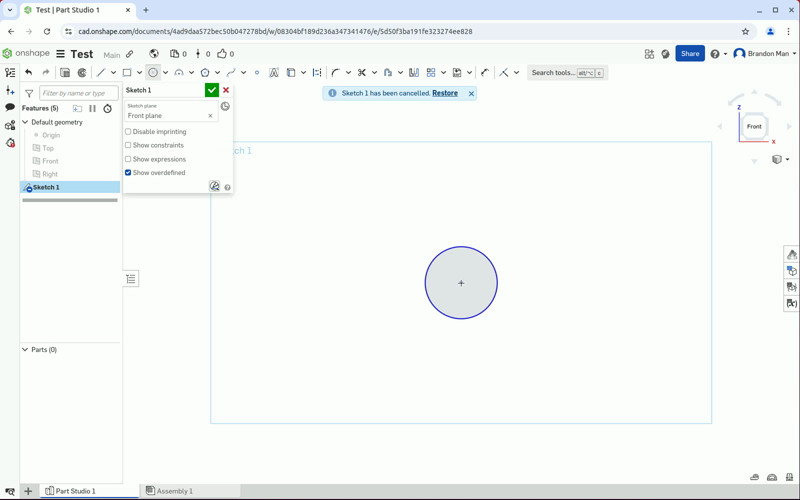
click(461, 282)
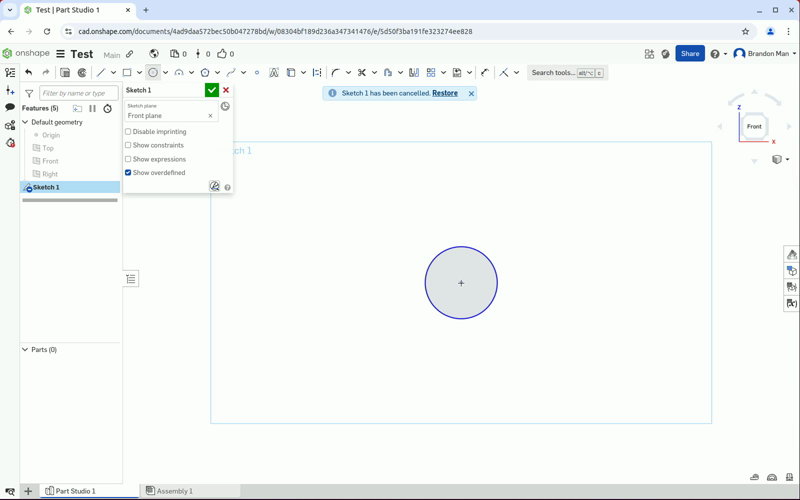
key_up(shift)
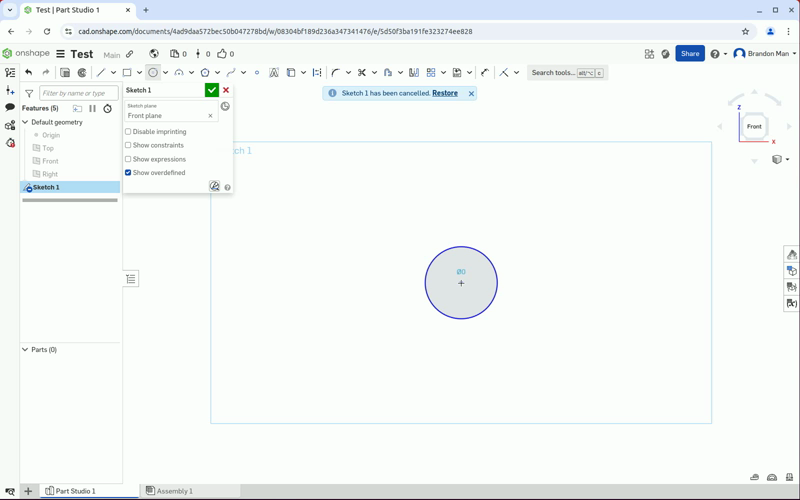
mouse_move(479, 282)
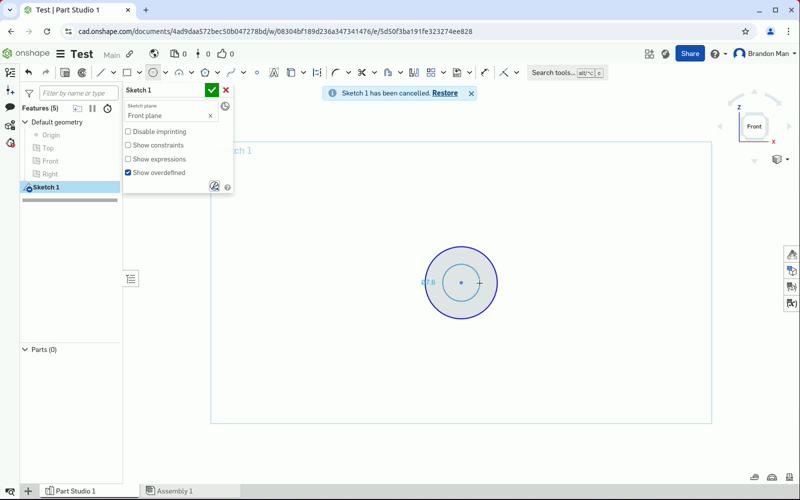
click(479, 282)
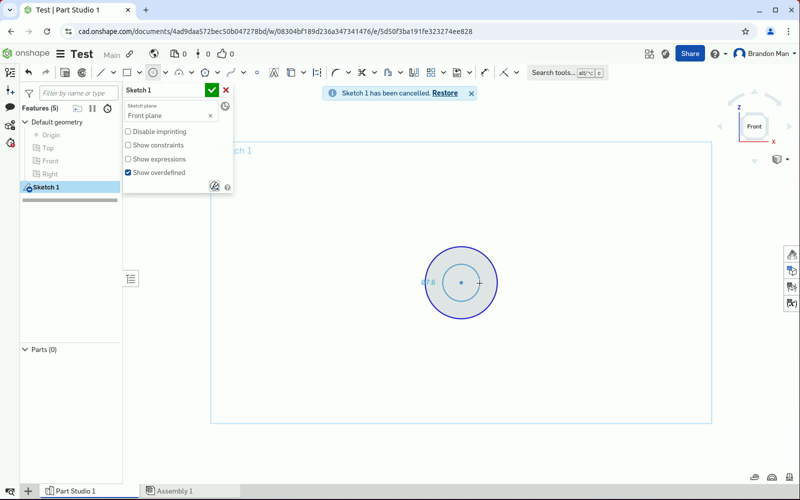
key(esc)
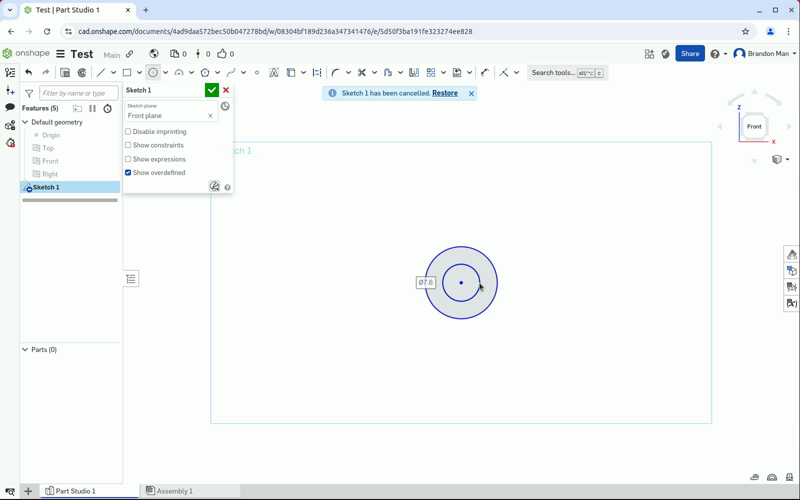
mouse_move(428, 287)
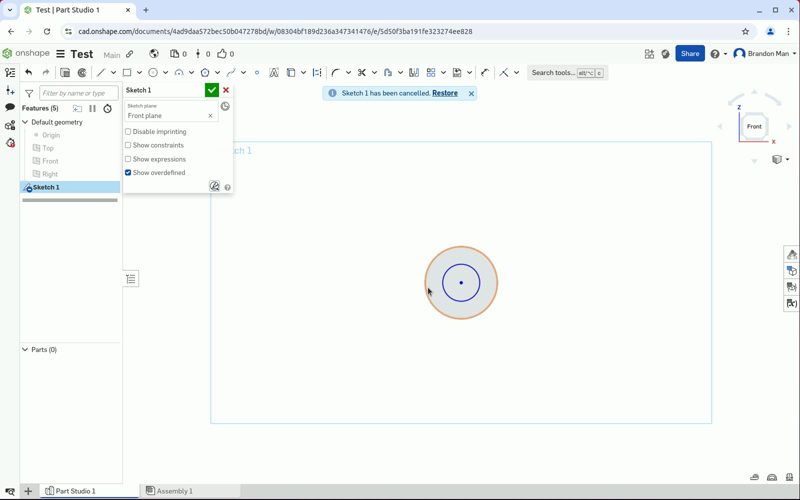
click(428, 287)
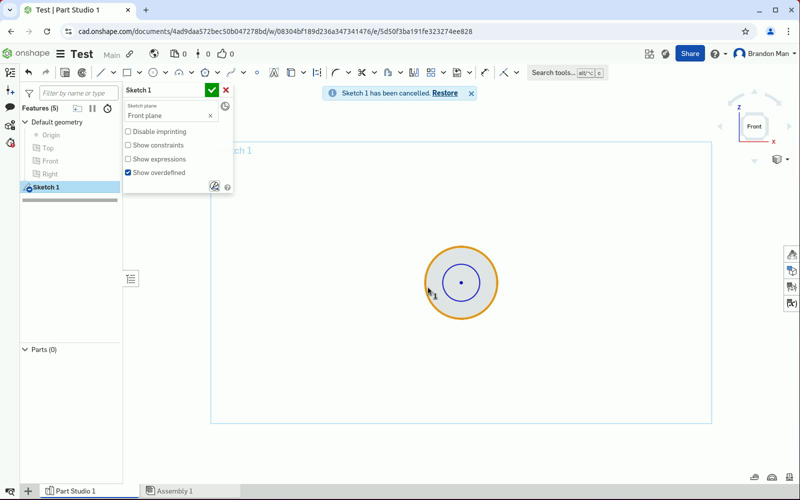
mouse_move(73, 352)
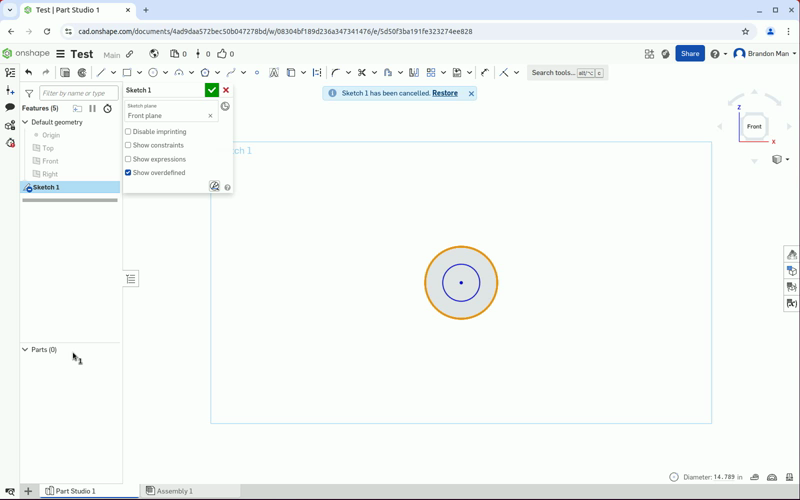
key(shift+y)
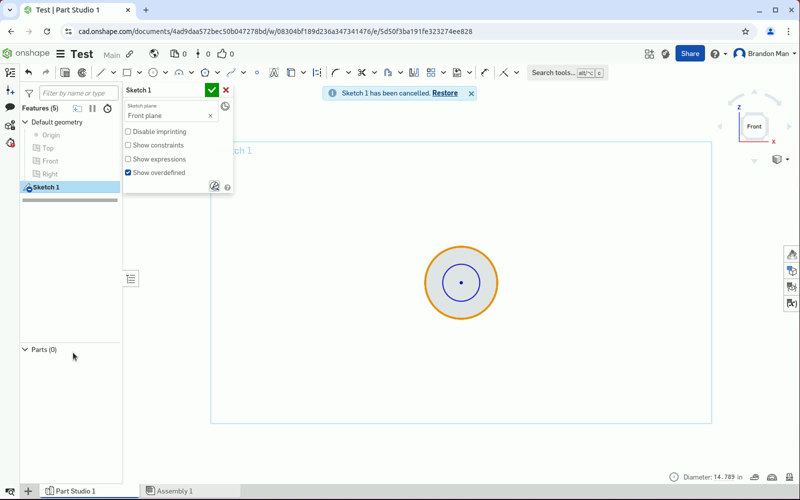
key(shift+e)
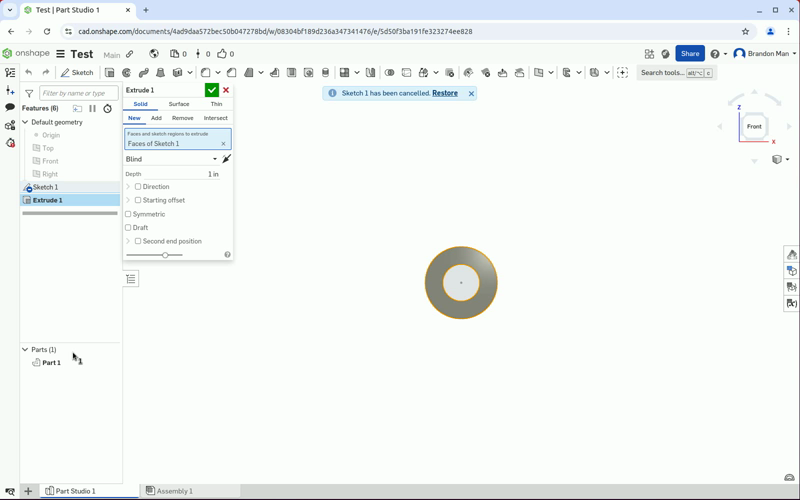
mouse_move(143, 106)
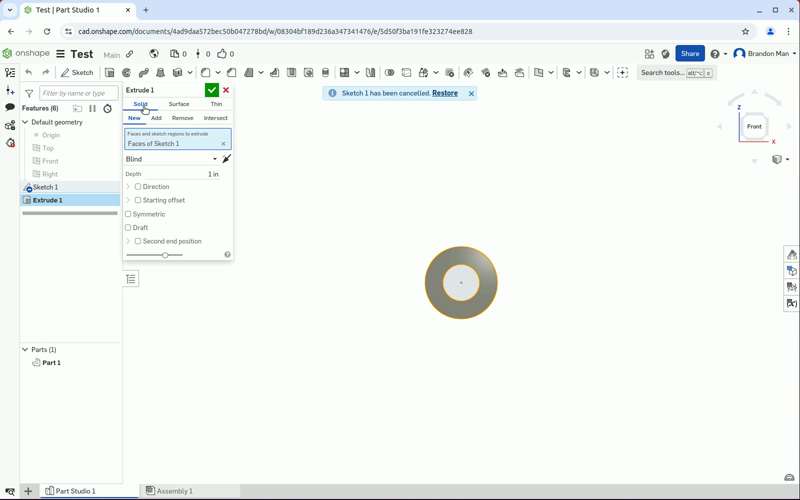
click(143, 106)
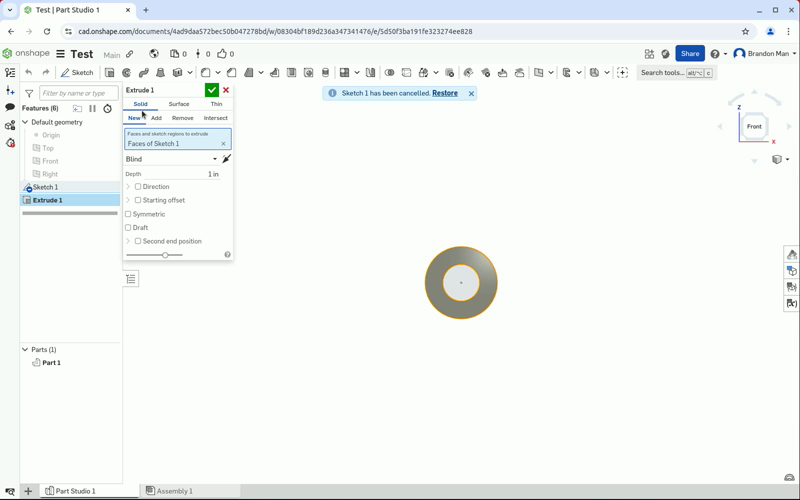
mouse_move(137, 120)
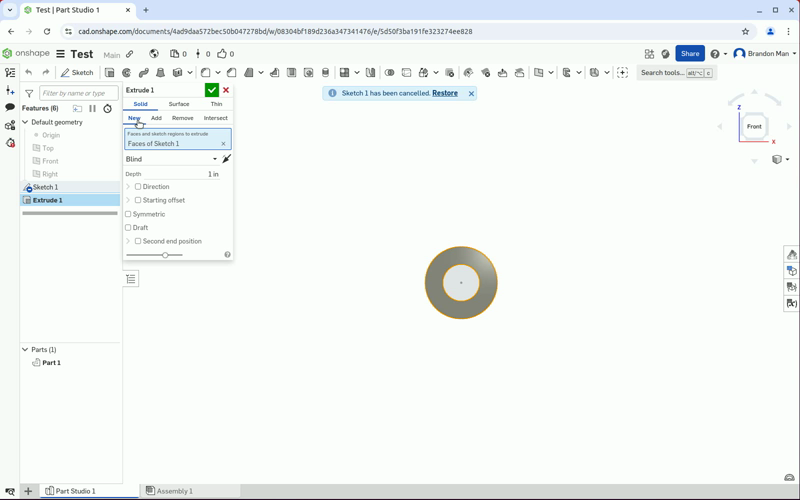
click(137, 120)
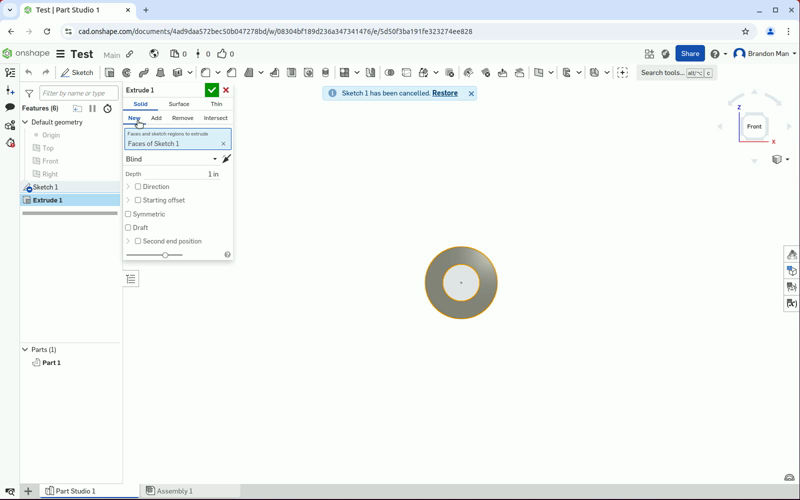
key(tab, 4)
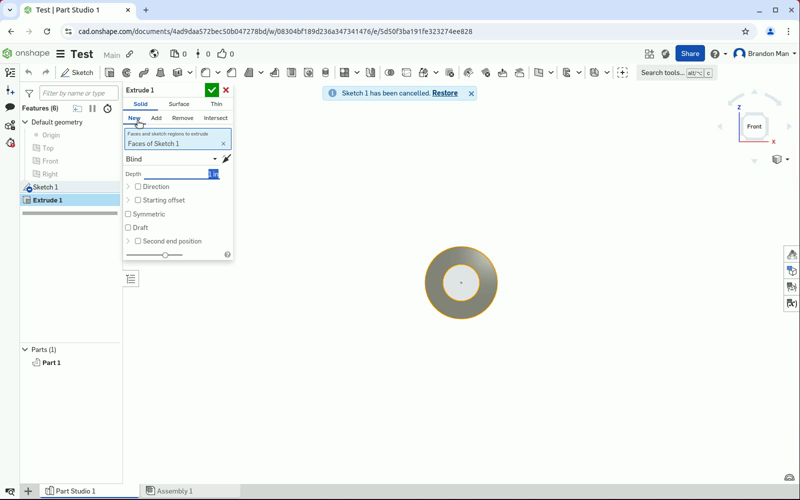
text(3.129)
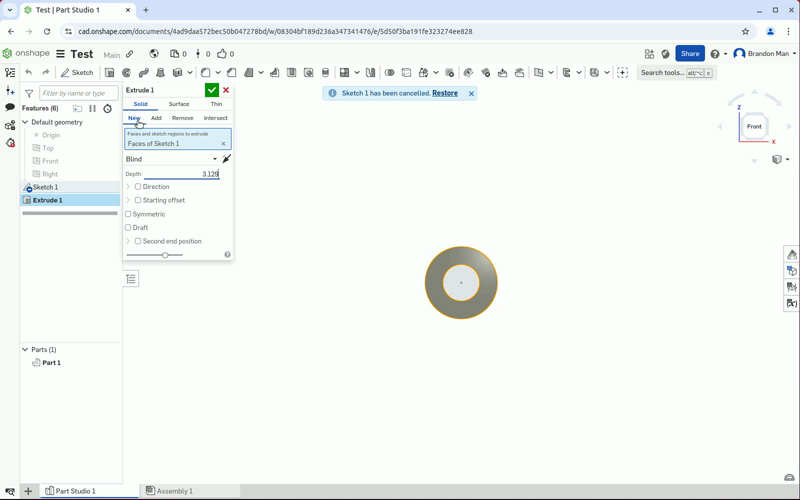
key(enter)
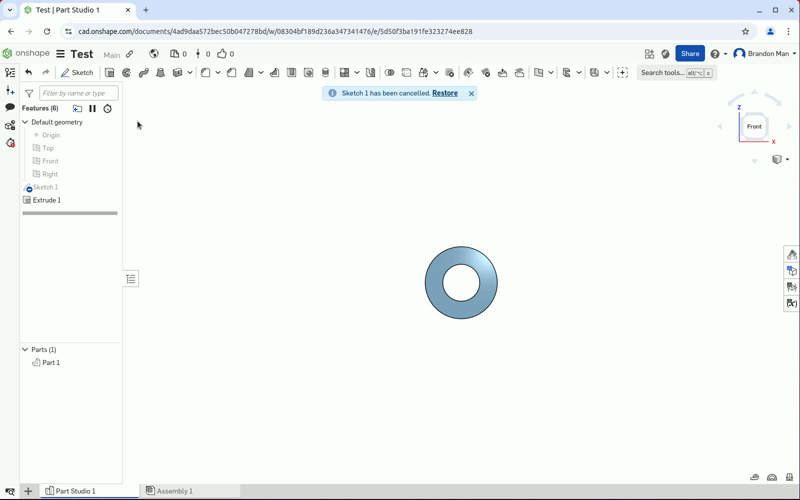
key(shift+h)
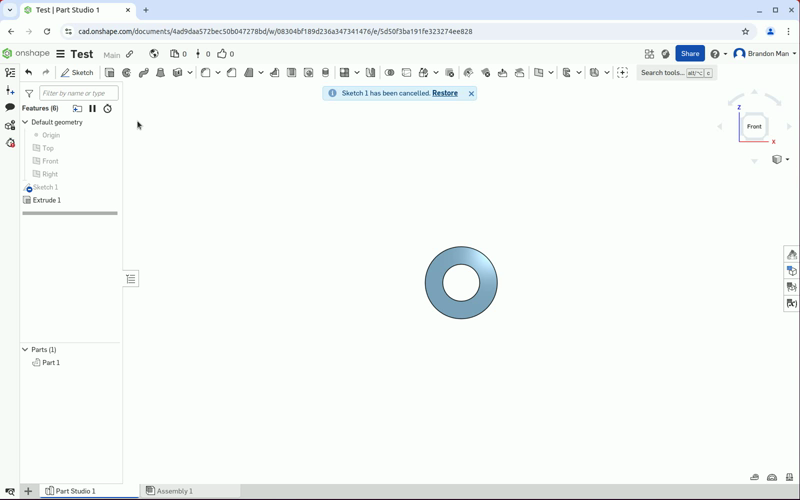
key(shift+h)
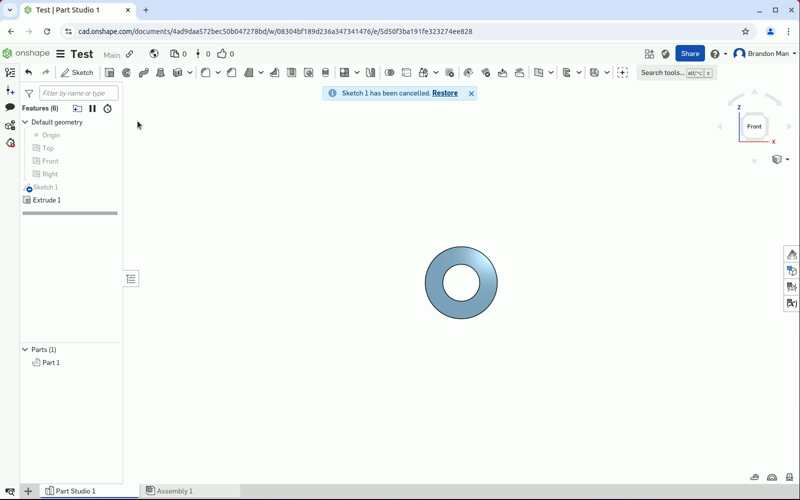
mouse_move(73, 189)
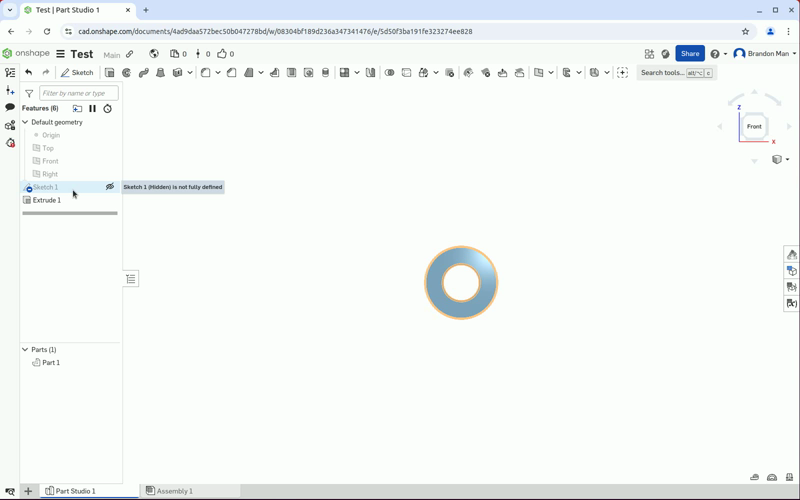
click(73, 189)
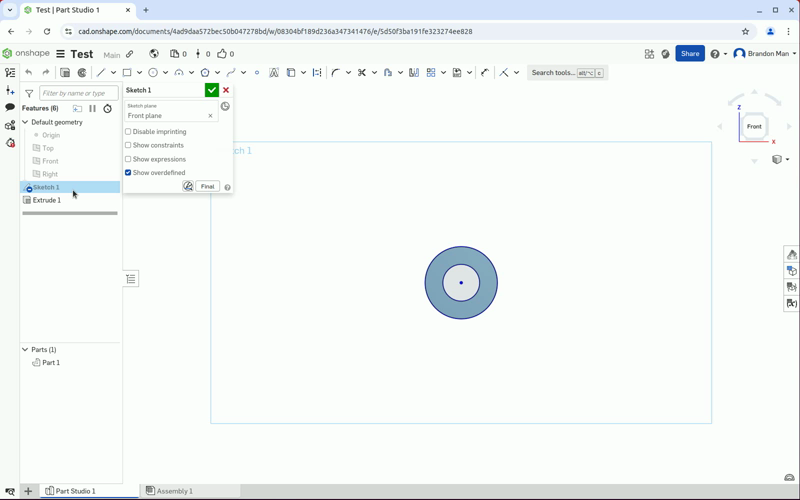
mouse_move(229, 92)
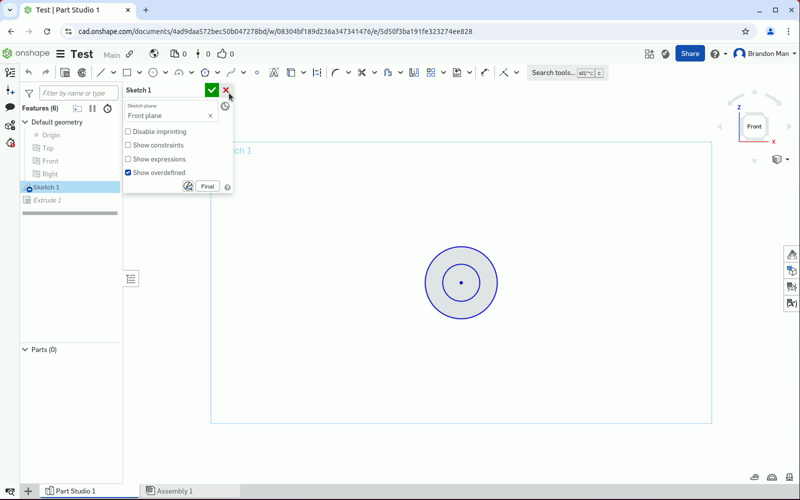
click(229, 92)
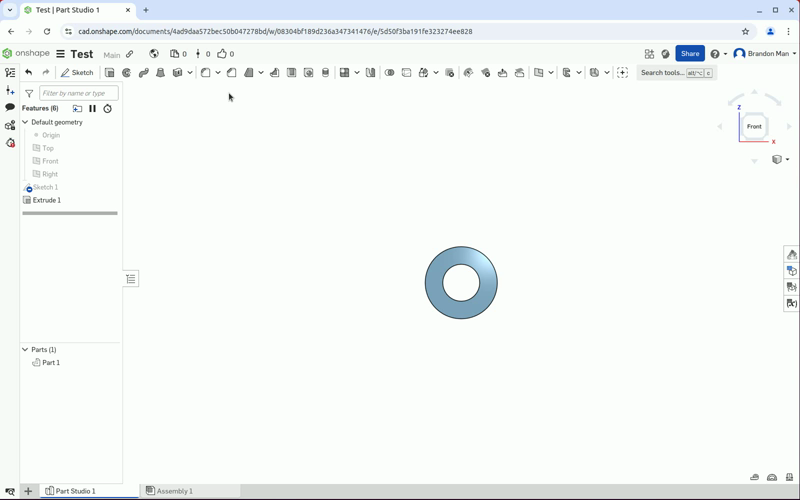
mouse_move(541, 75)
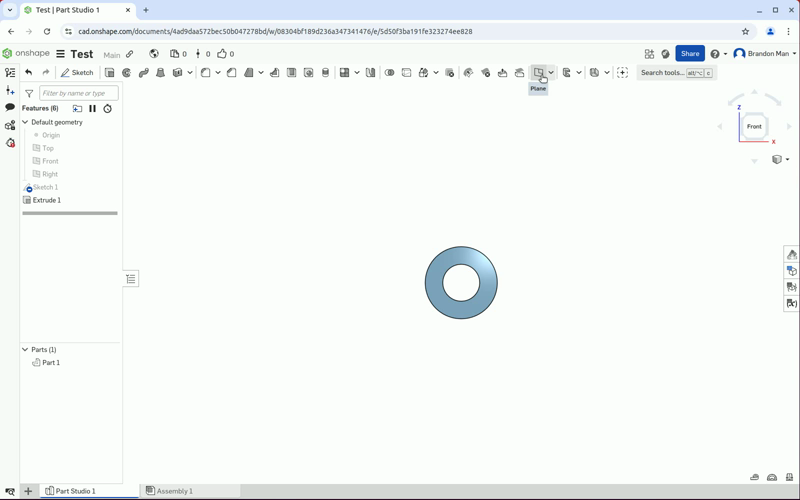
click(541, 75)
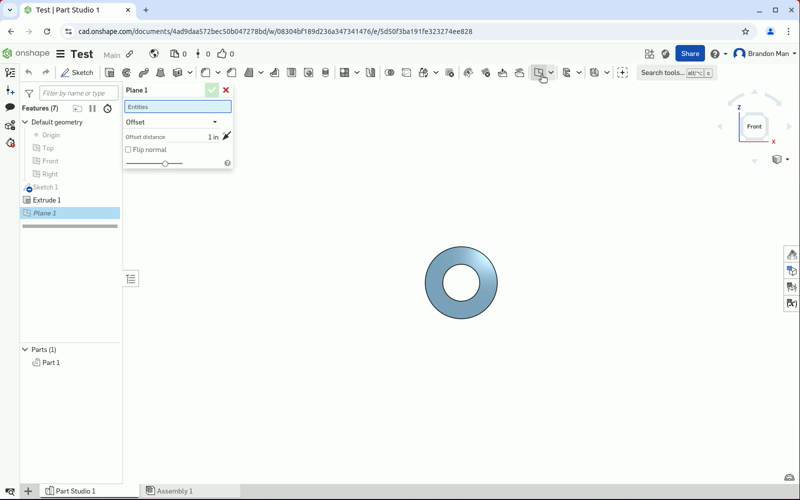
mouse_move(73, 163)
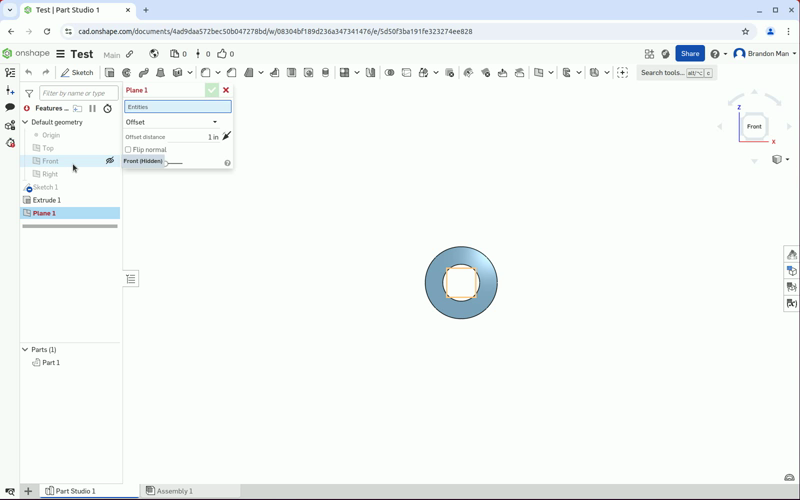
click(73, 163)
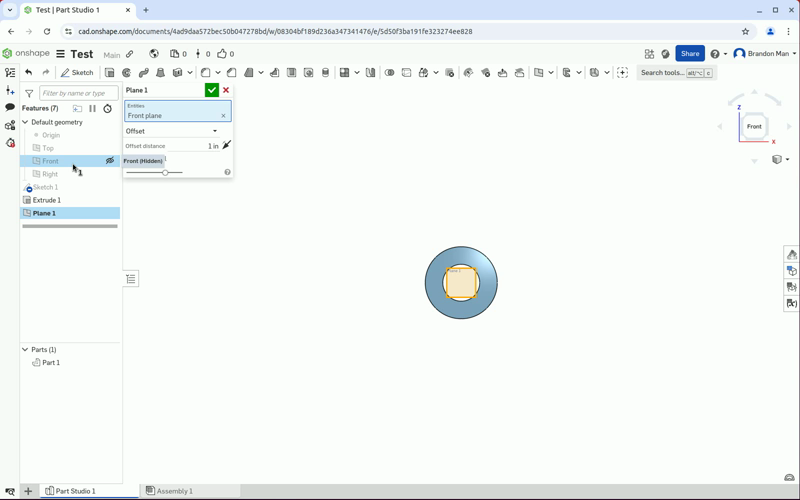
key(tab, 2)
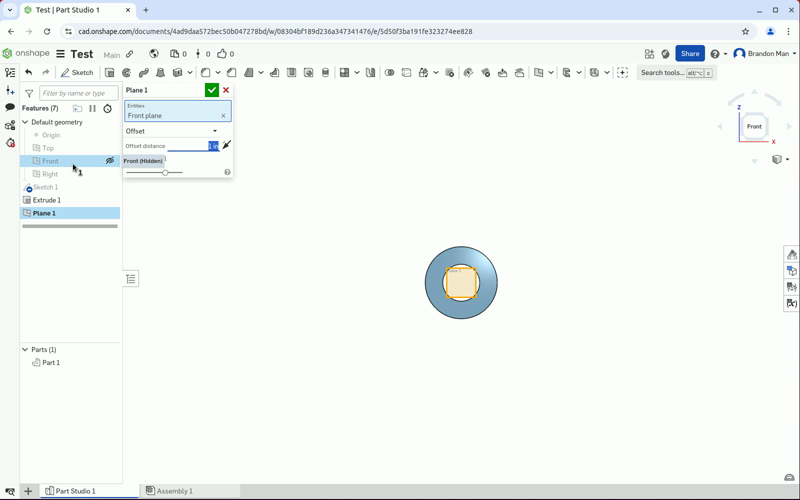
text(3.143)
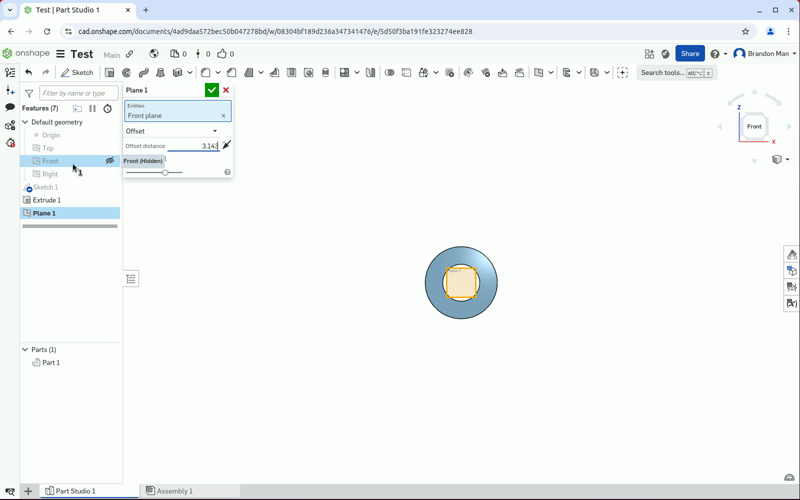
key(enter, 2)
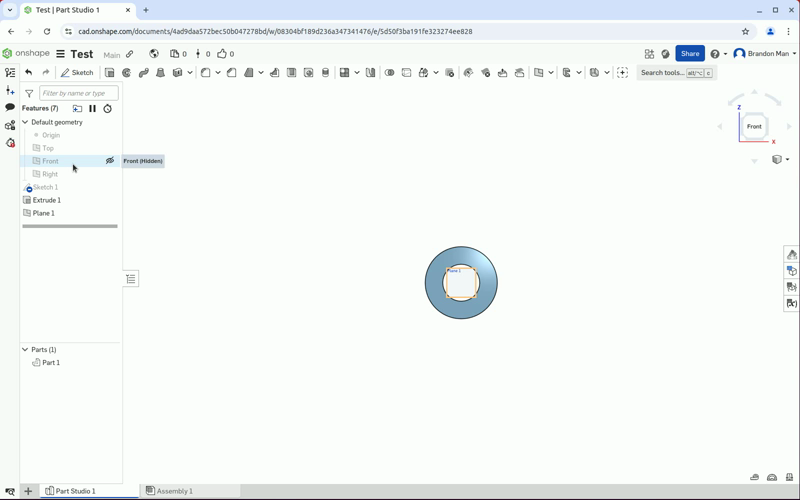
key(shift+s)
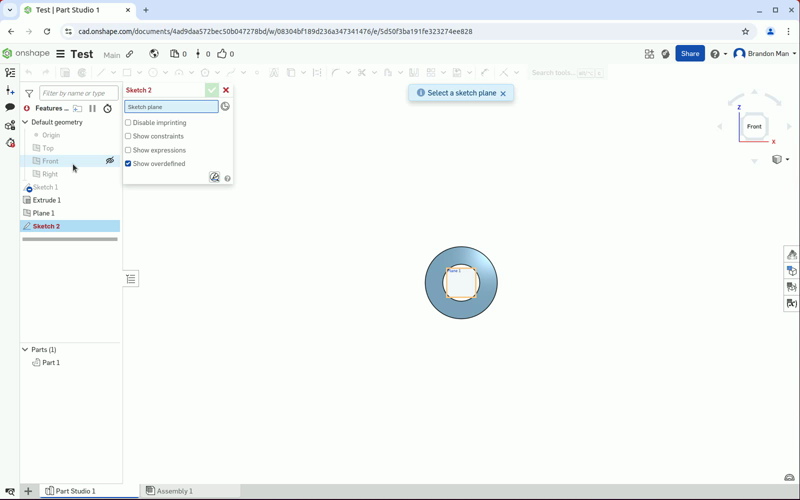
mouse_move(73, 215)
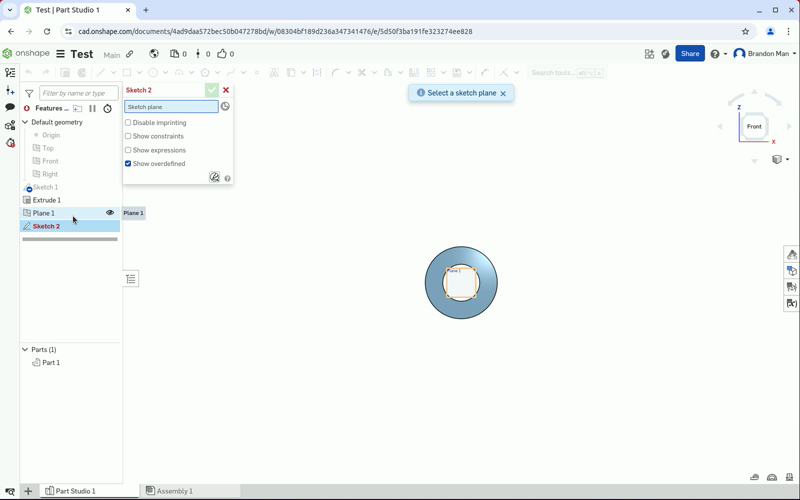
click(73, 215)
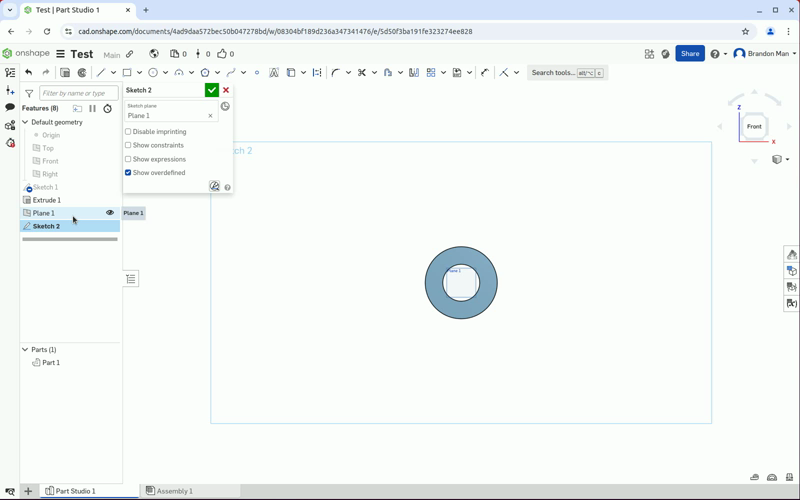
mouse_move(73, 352)
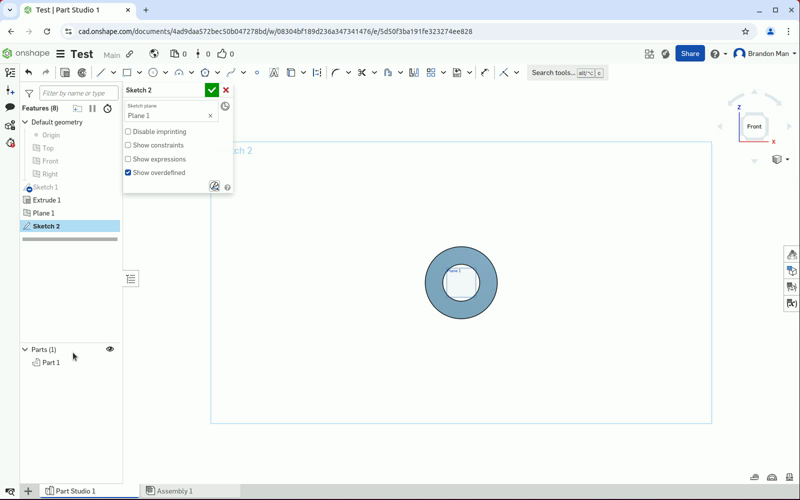
key(y)
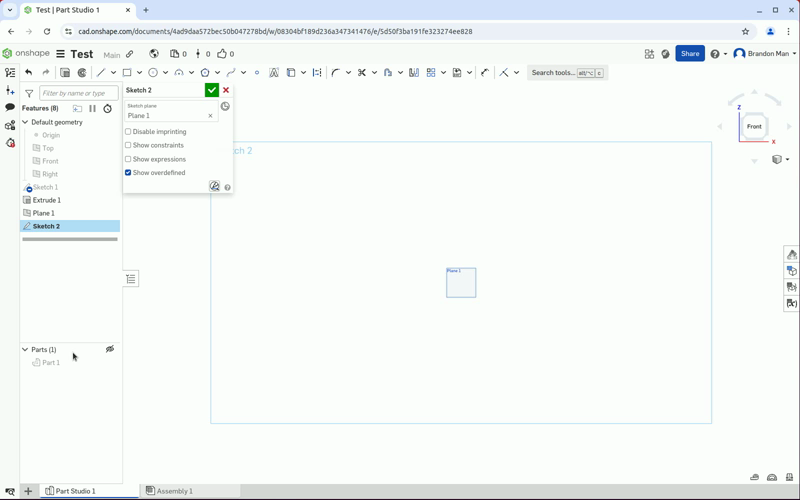
key(c)
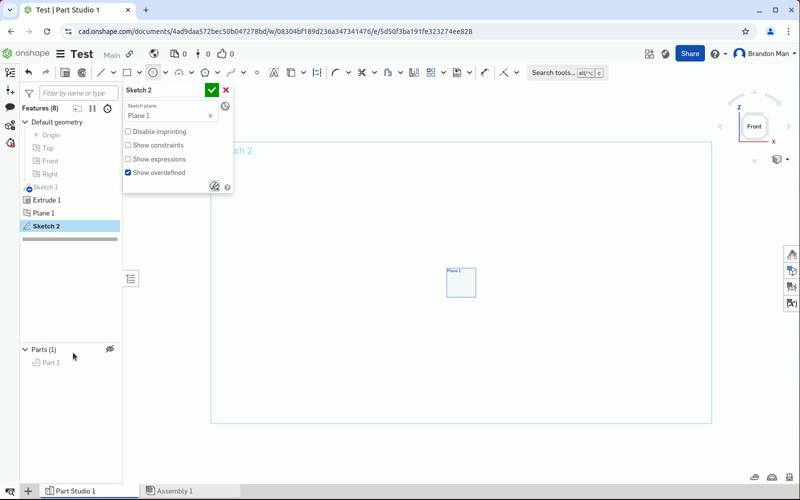
key_down(shift)
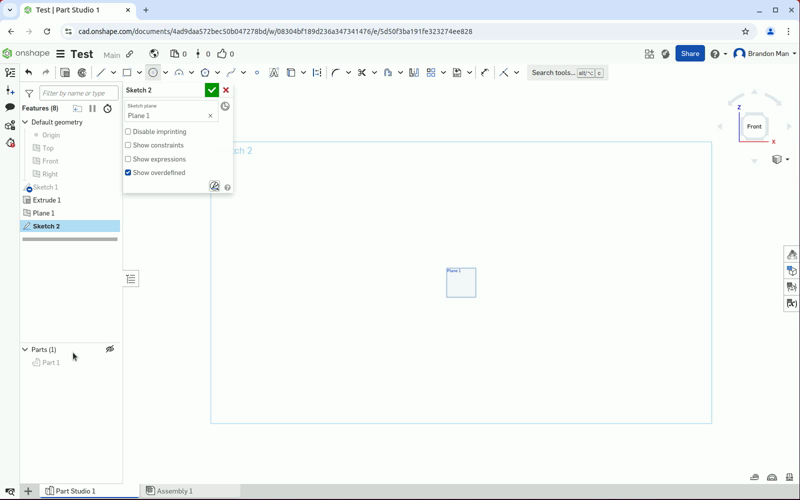
mouse_move(461, 282)
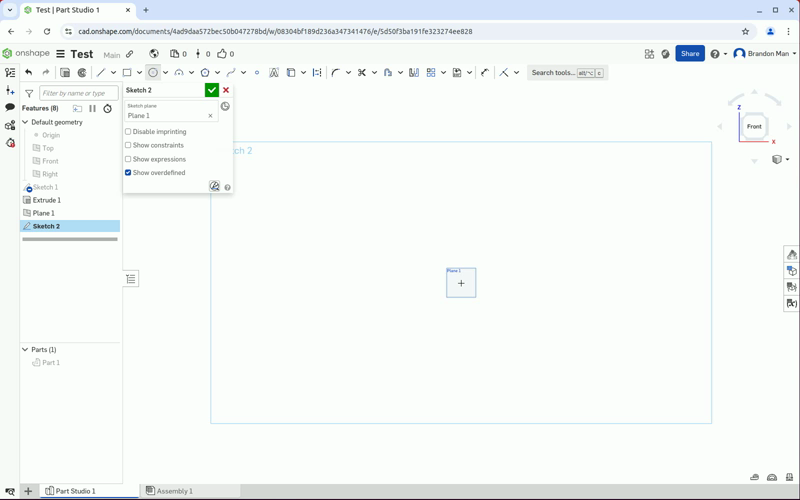
click(461, 282)
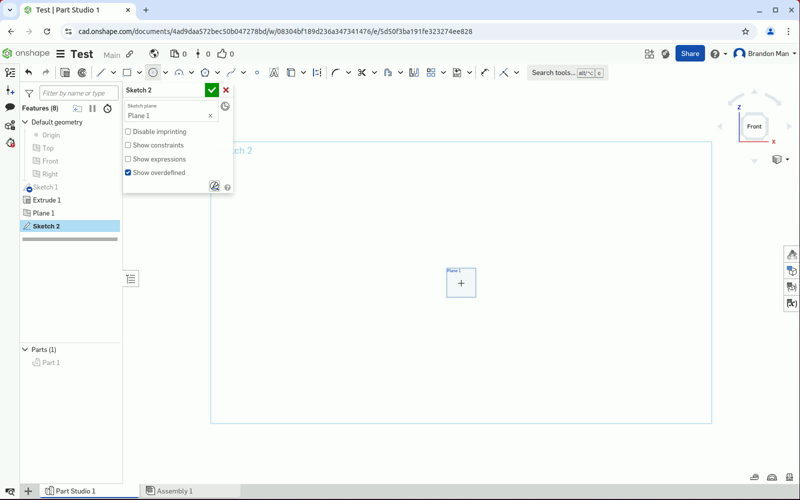
key_up(shift)
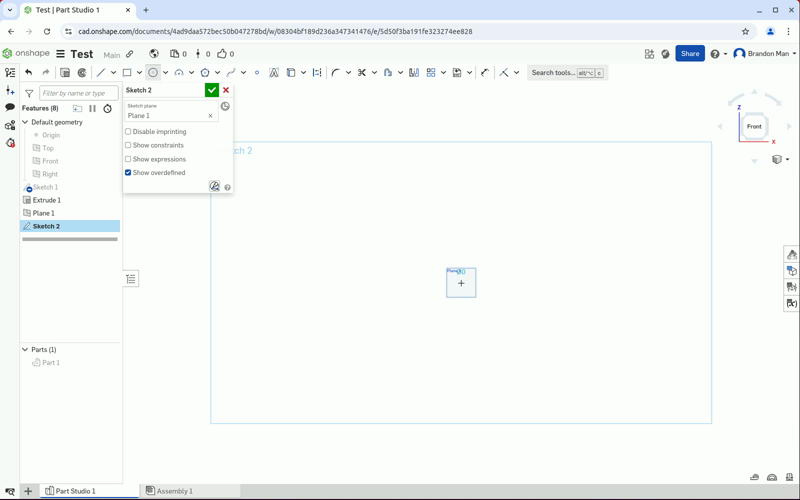
mouse_move(494, 282)
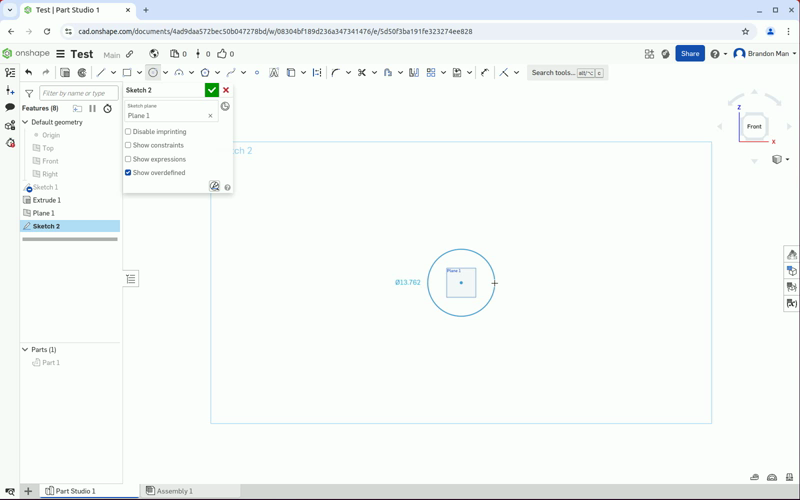
click(494, 282)
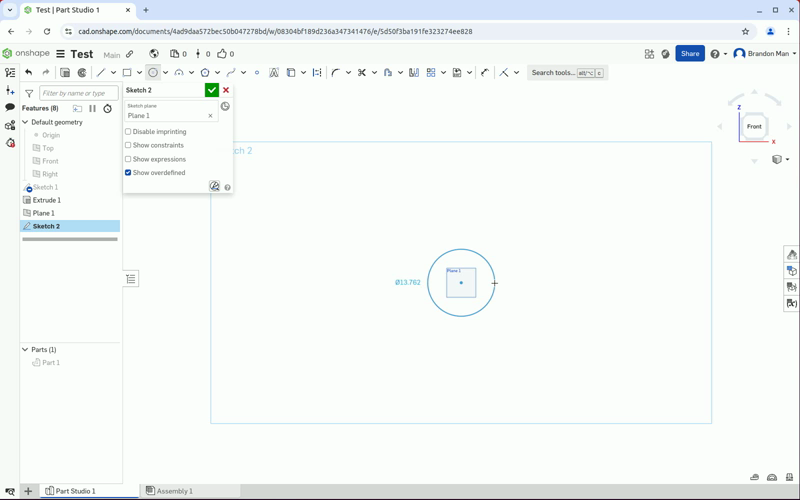
key(esc)
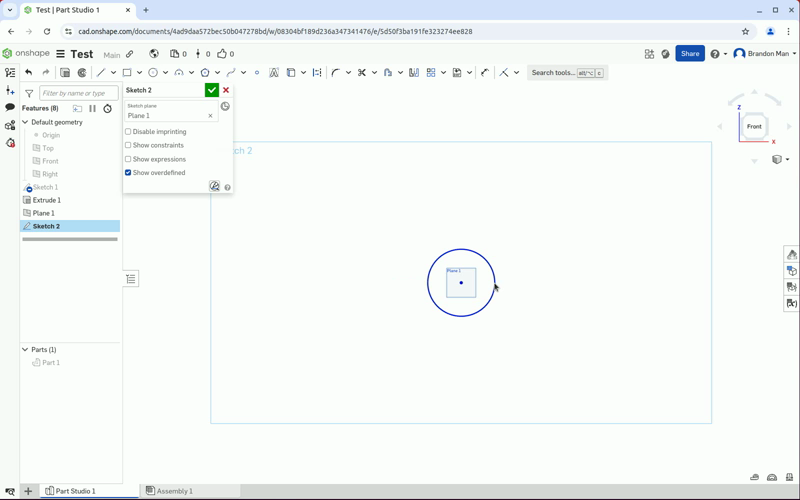
key(c)
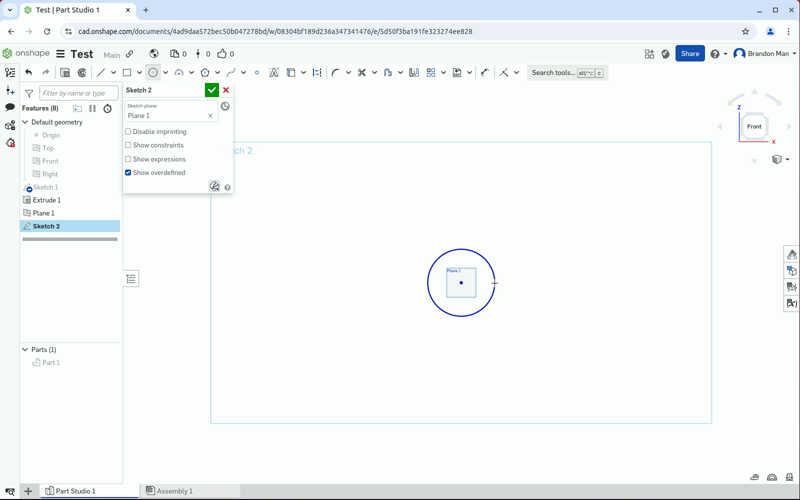
key_down(shift)
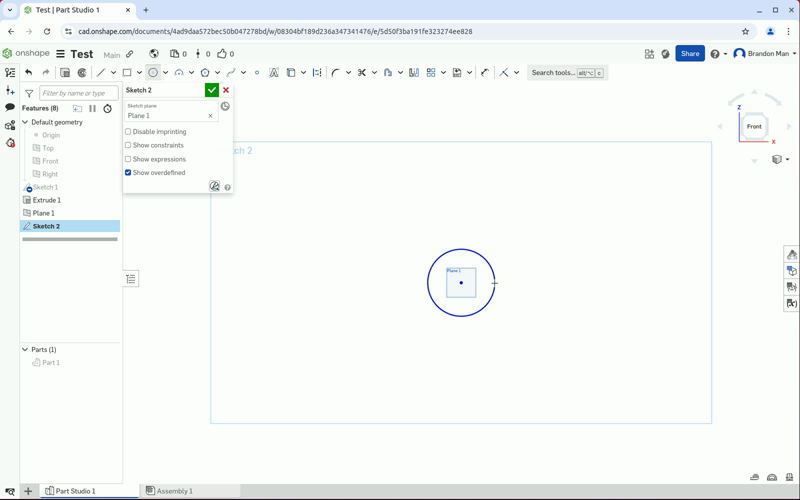
mouse_move(461, 282)
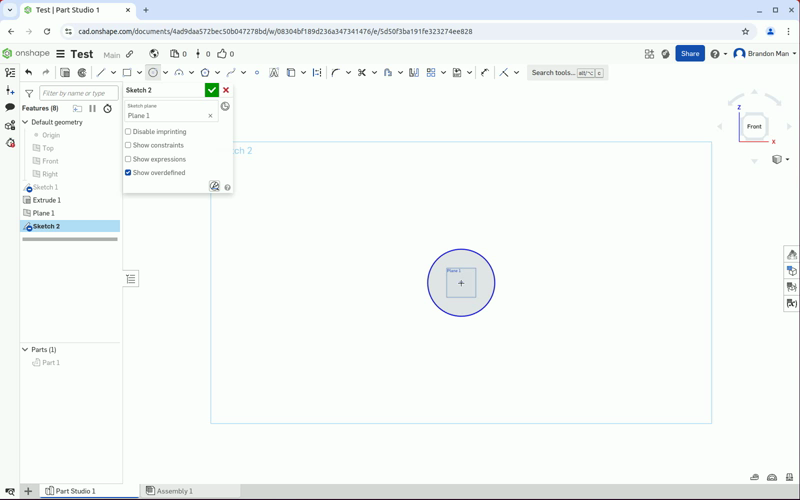
click(461, 282)
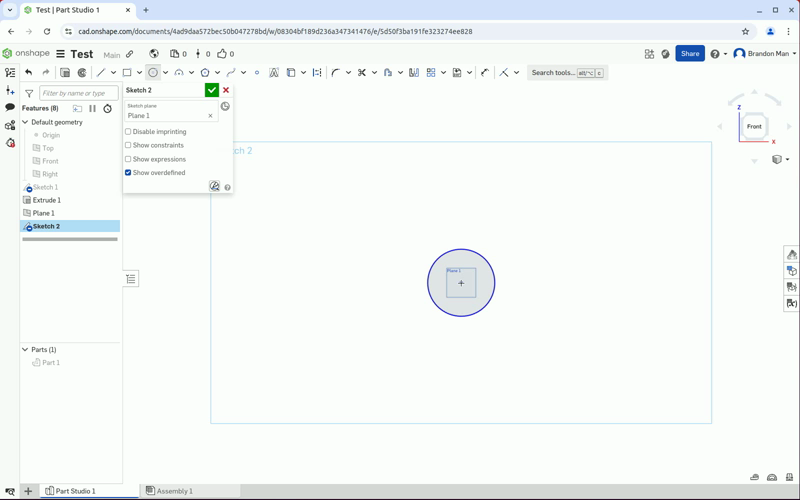
key_up(shift)
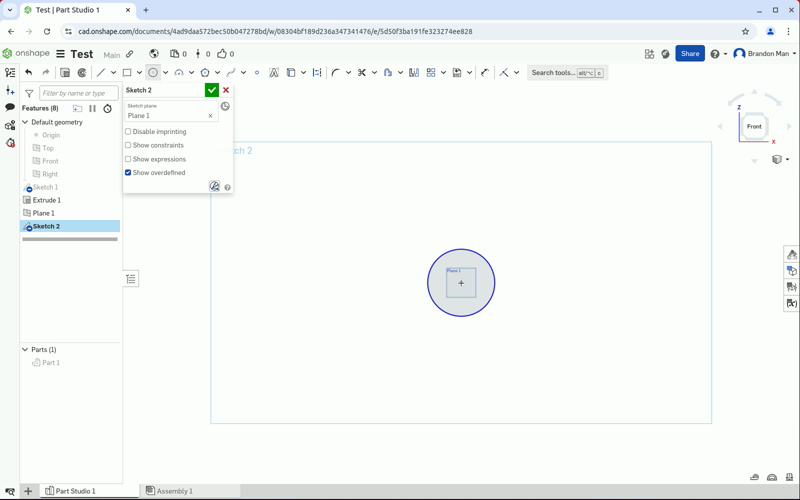
mouse_move(480, 282)
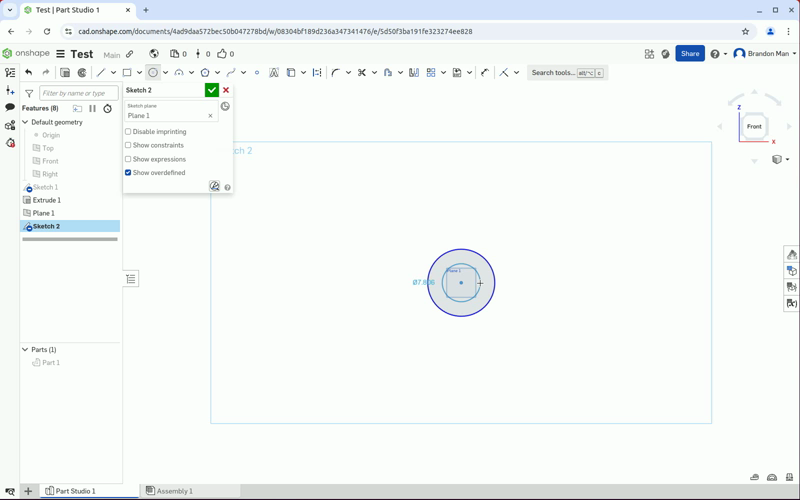
click(480, 282)
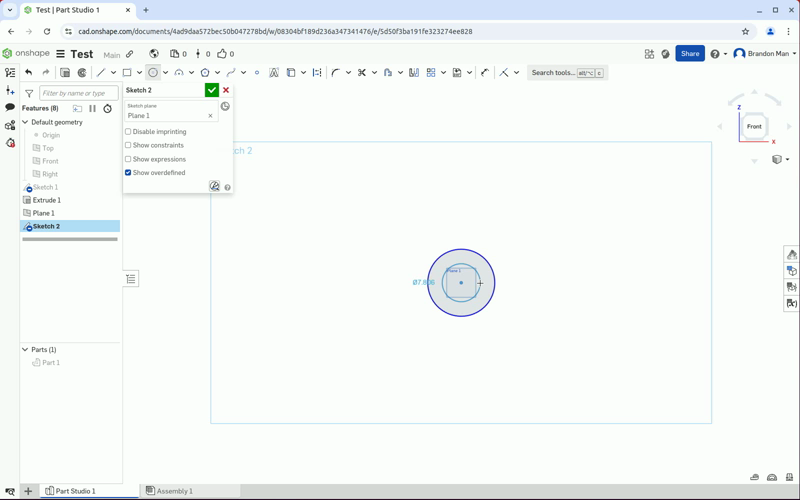
key(esc)
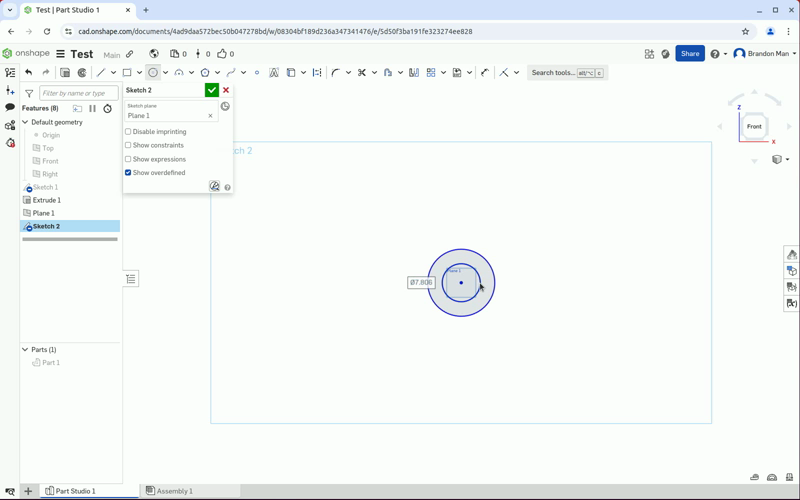
mouse_move(465, 256)
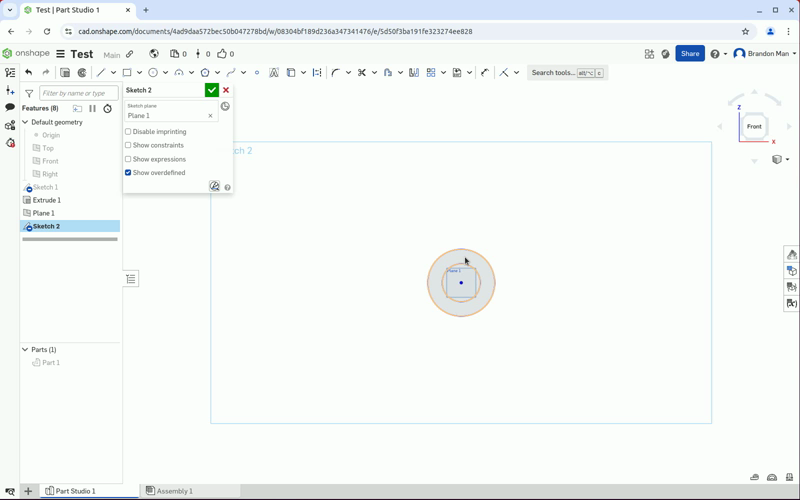
click(465, 256)
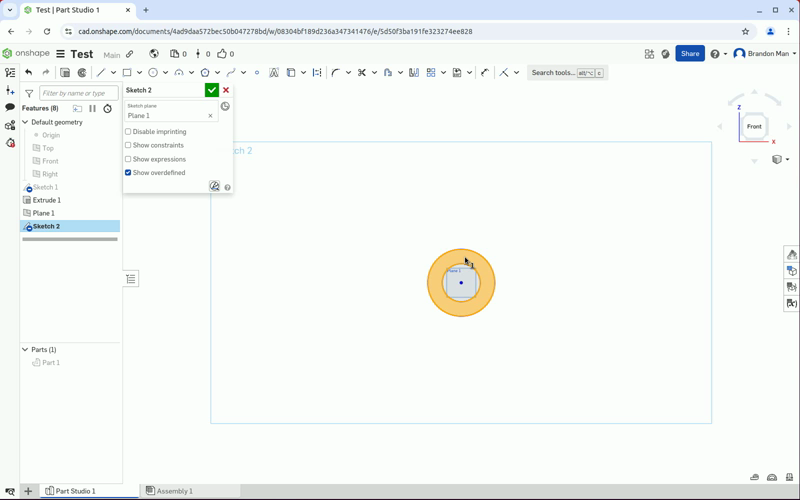
mouse_move(73, 352)
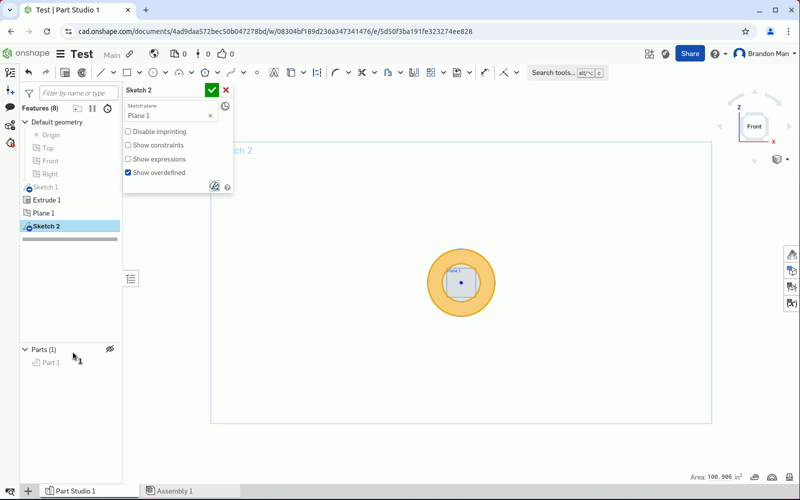
key(shift+y)
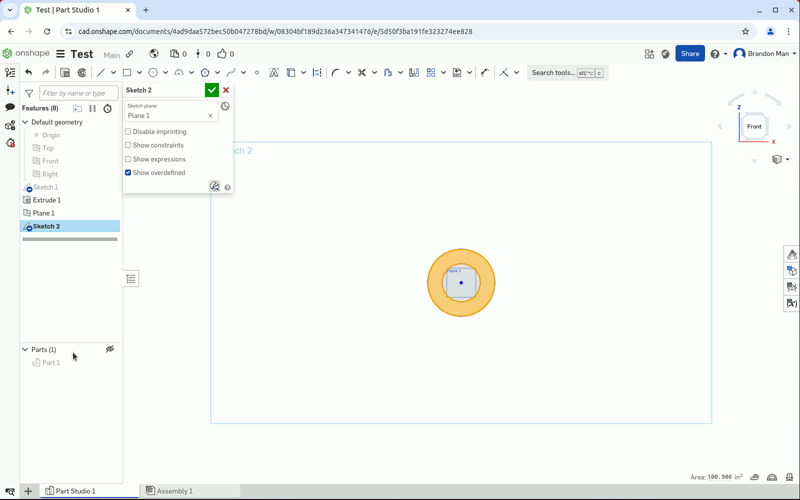
key(shift+e)
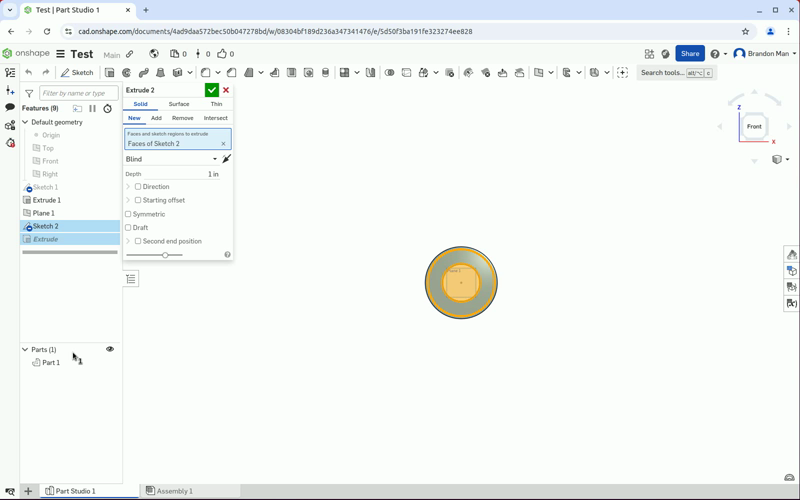
mouse_move(143, 106)
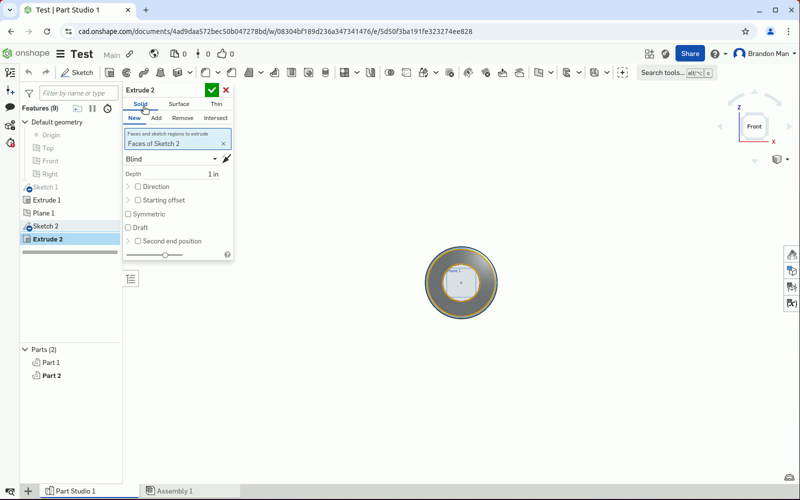
click(143, 106)
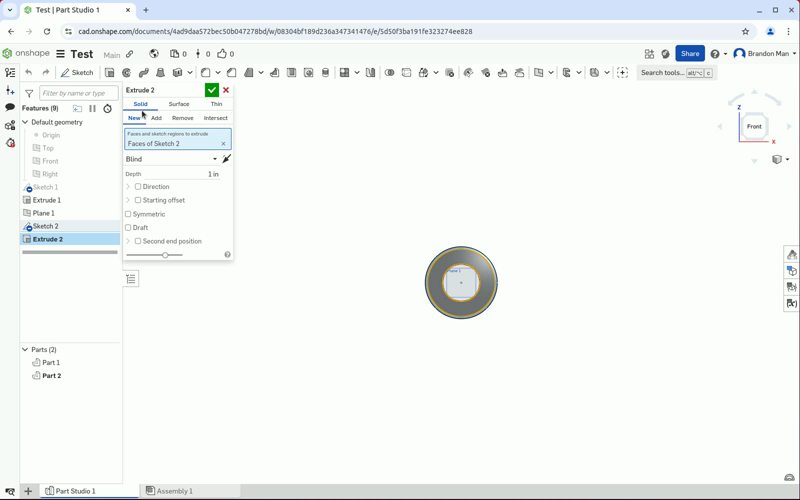
mouse_move(137, 120)
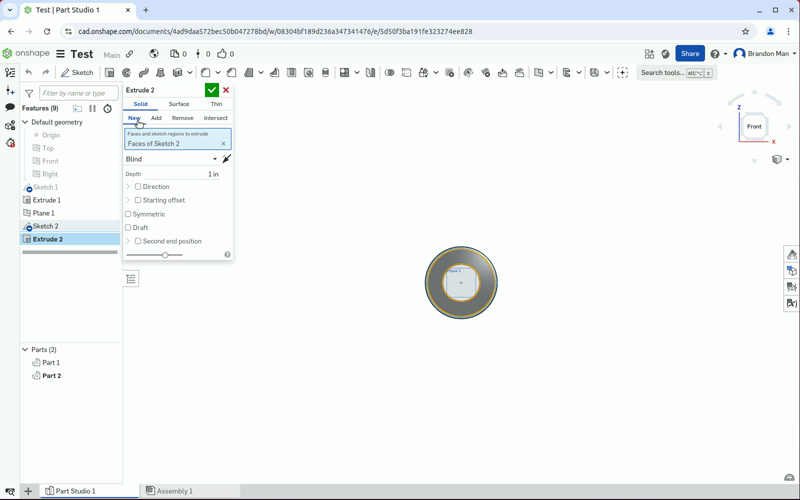
click(137, 120)
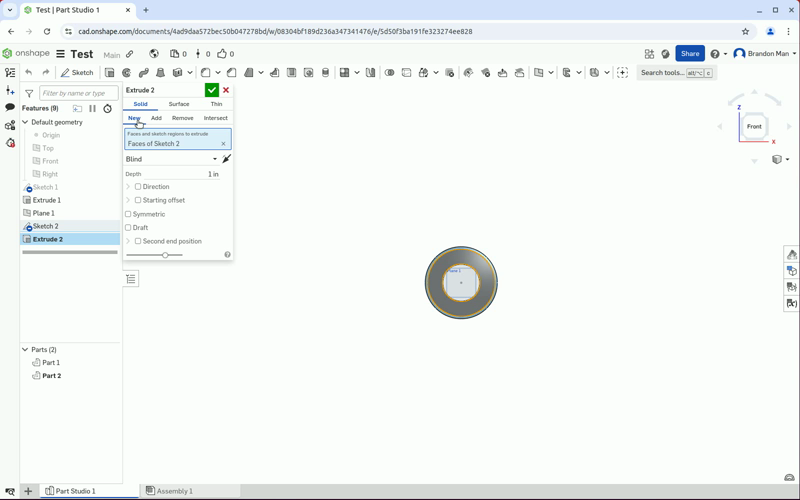
key(tab, 4)
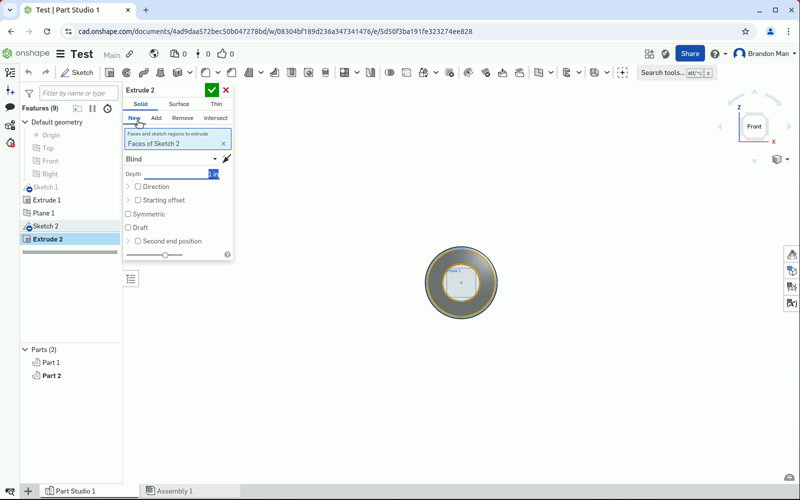
text(0.963)
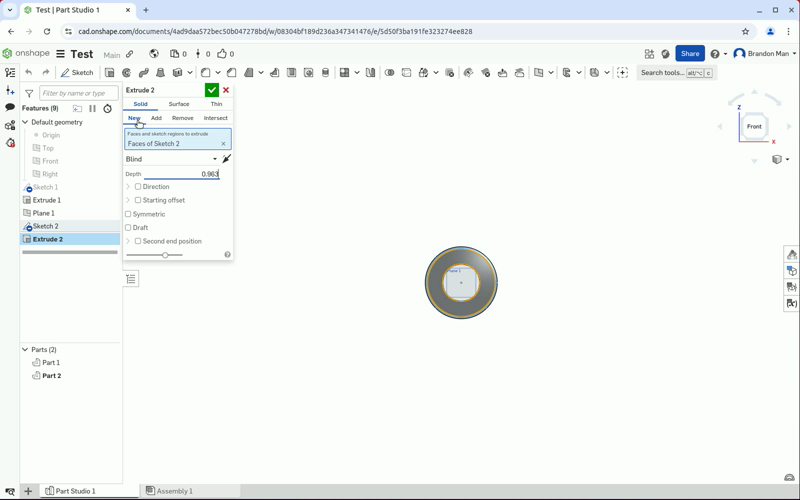
key(enter)
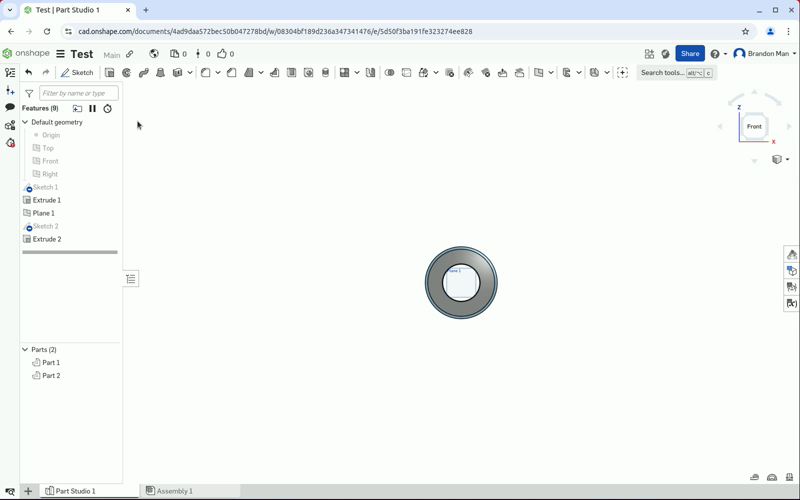
key(shift+h)
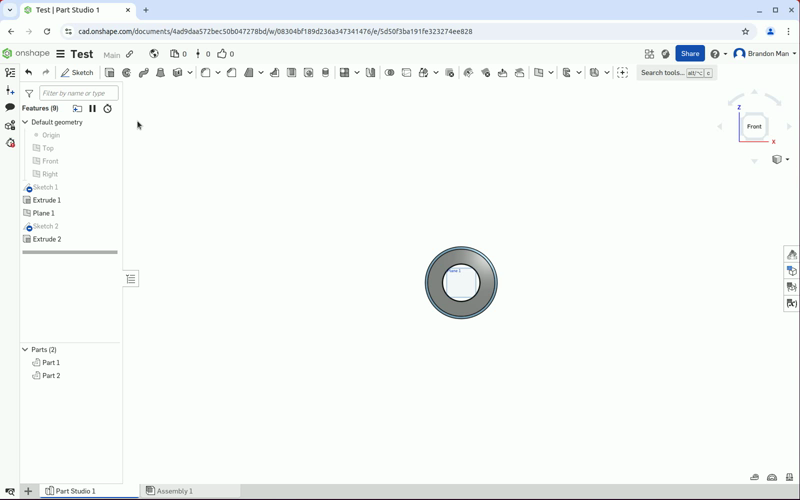
key(shift+h)
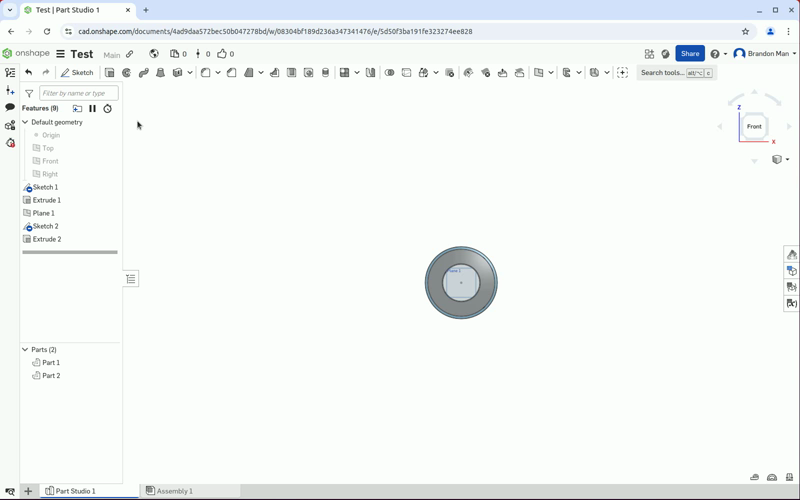
key(shift+7)
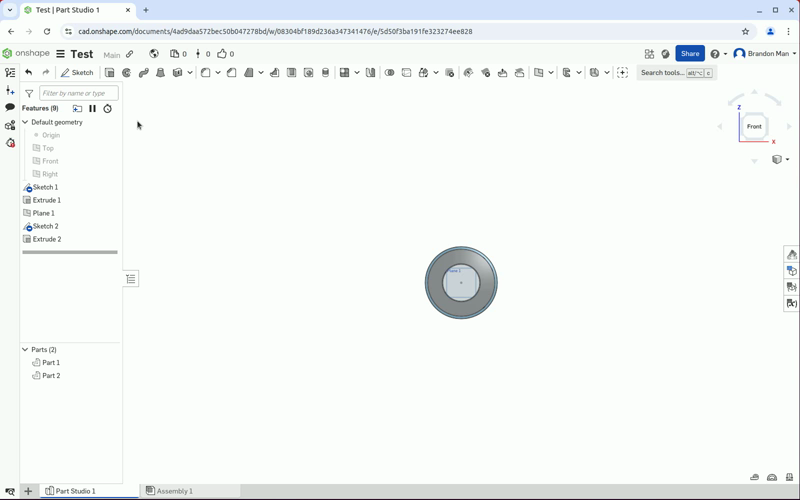
key(left, 2)
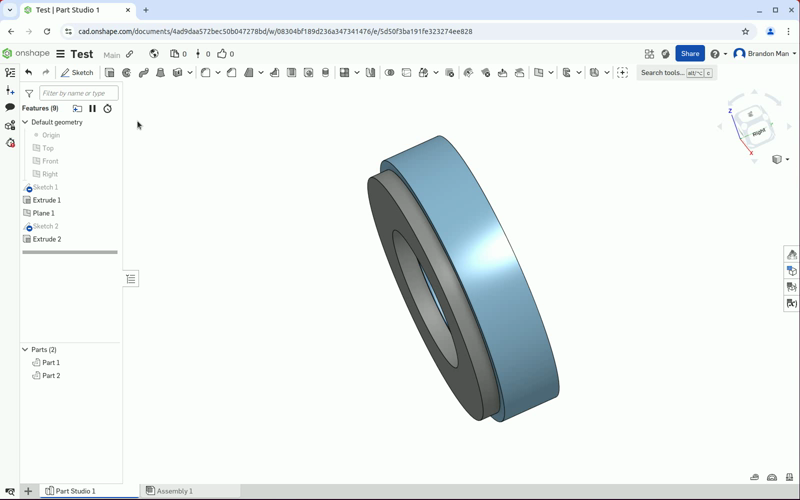
key(down, 2)
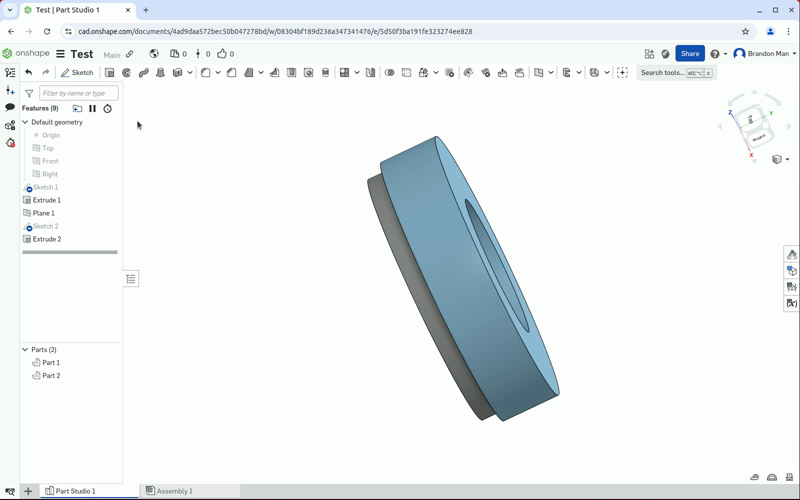
key(up, 2)
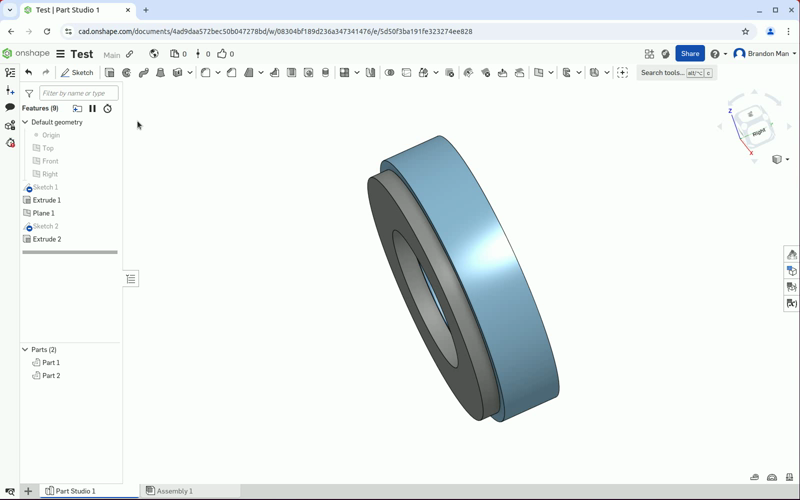
key(right, 2)
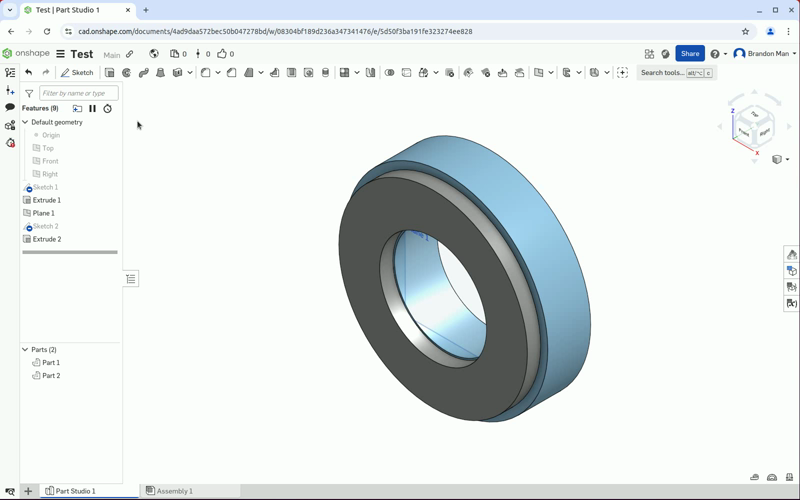
mouse_move(73, 189)
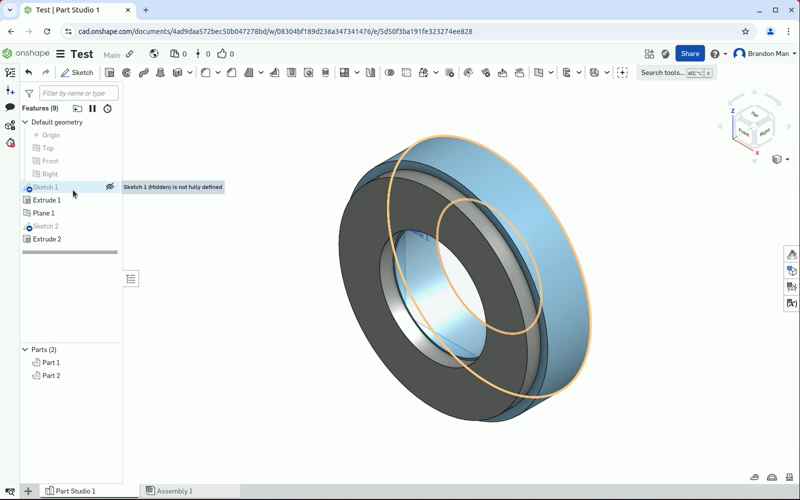
click(73, 189)